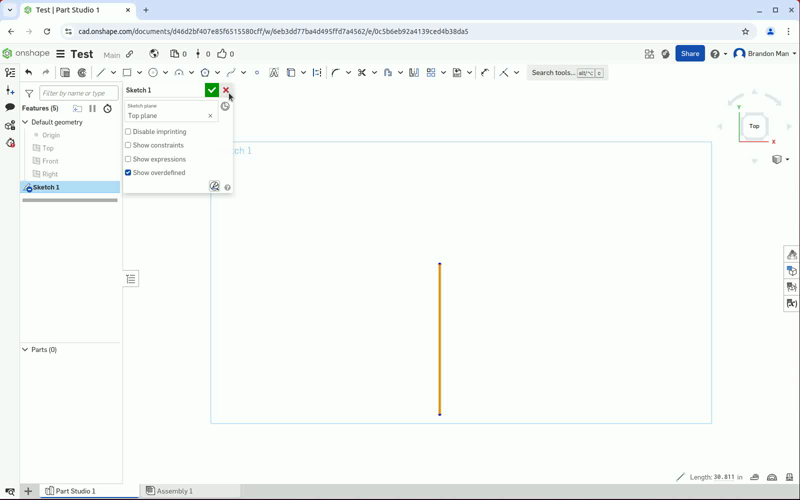
key(shift+h)
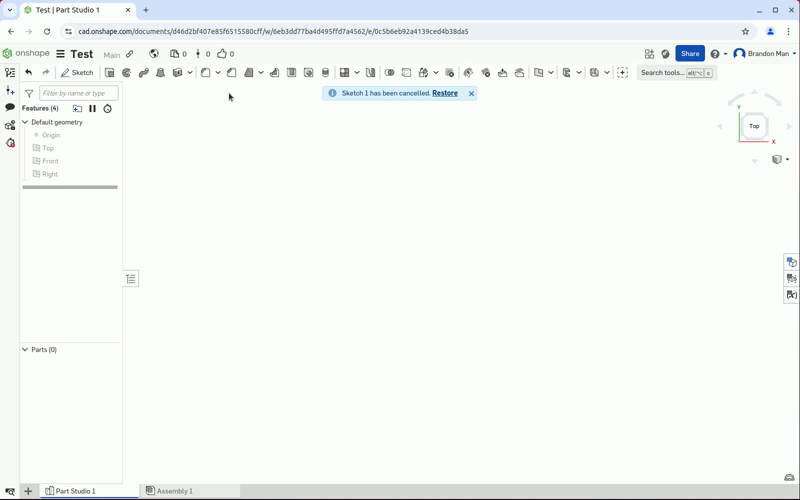
mouse_move(73, 352)
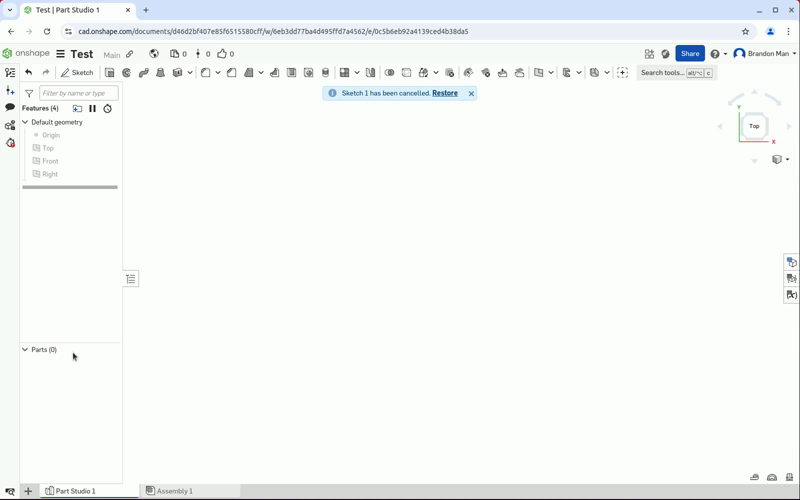
key(y)
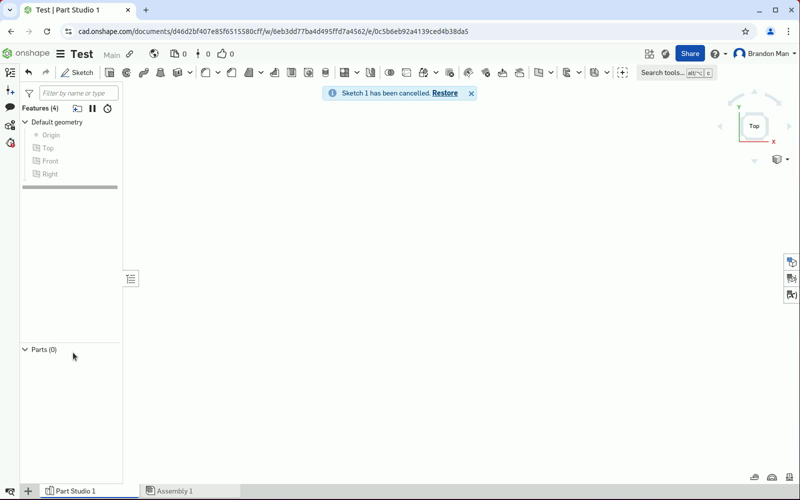
key(shift+p)
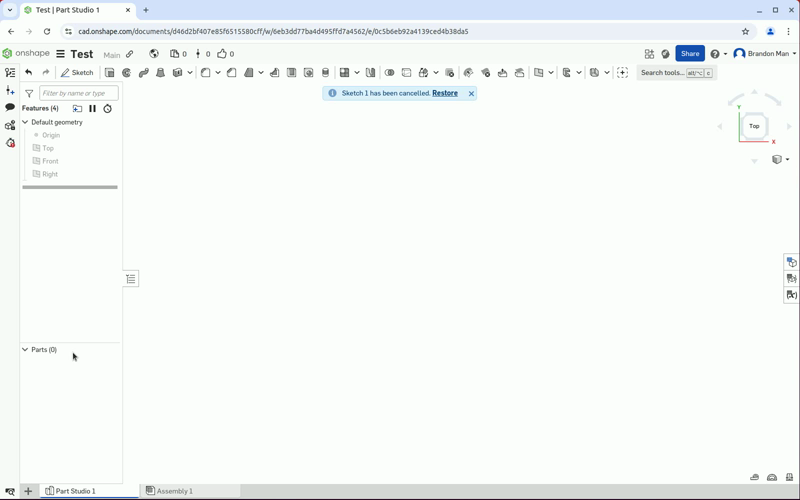
key(space)
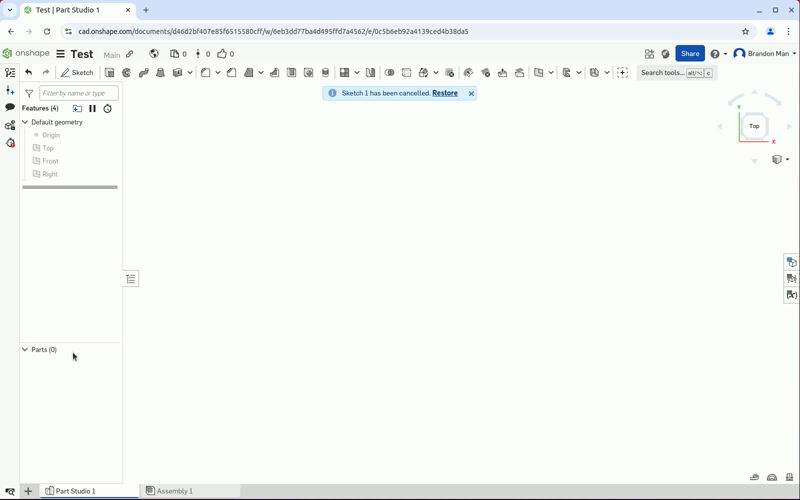
key_down(shift)
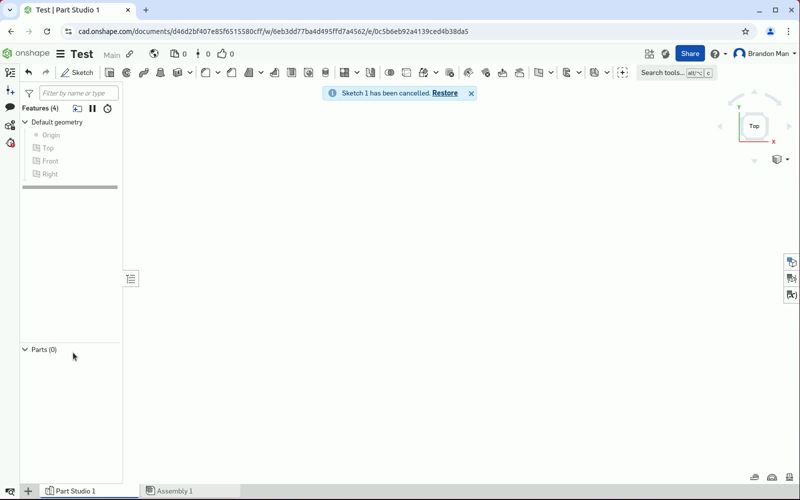
key(up)
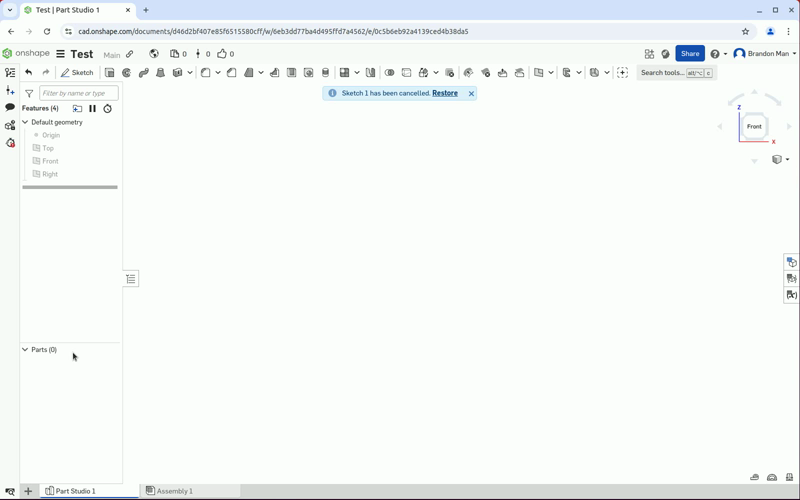
key_up(shift)
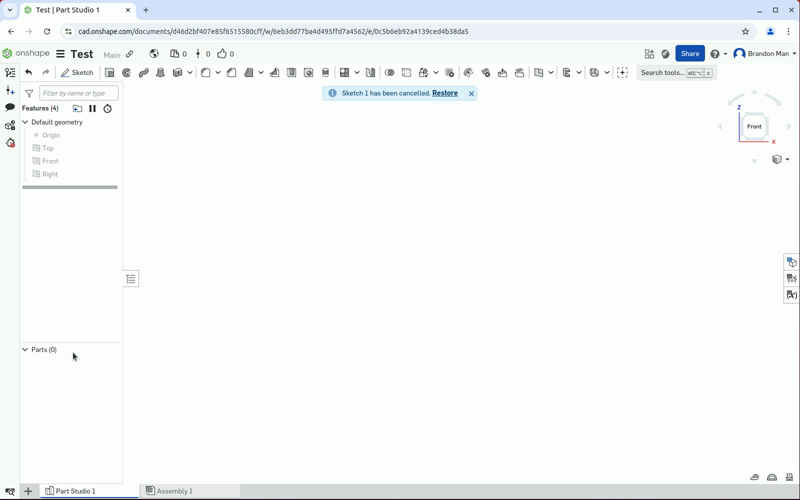
mouse_move(73, 352)
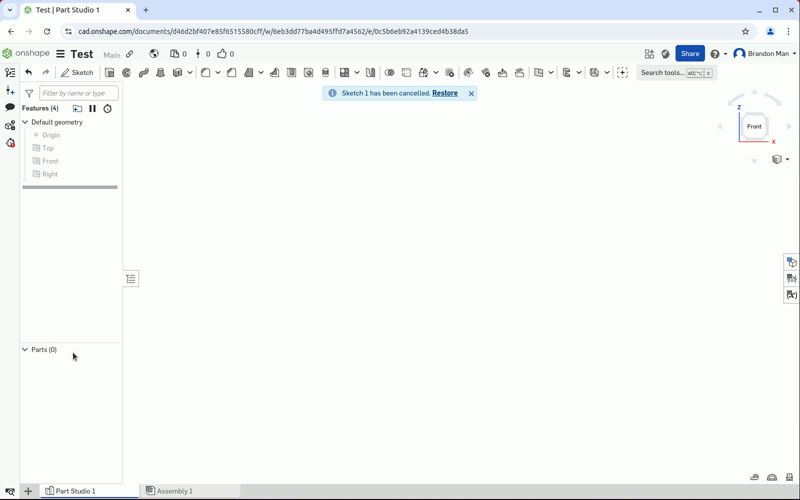
key(shift+y)
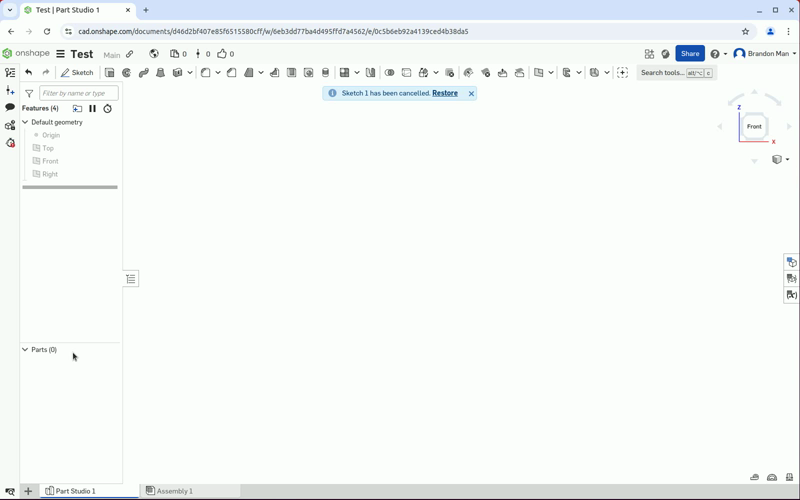
key(shift+s)
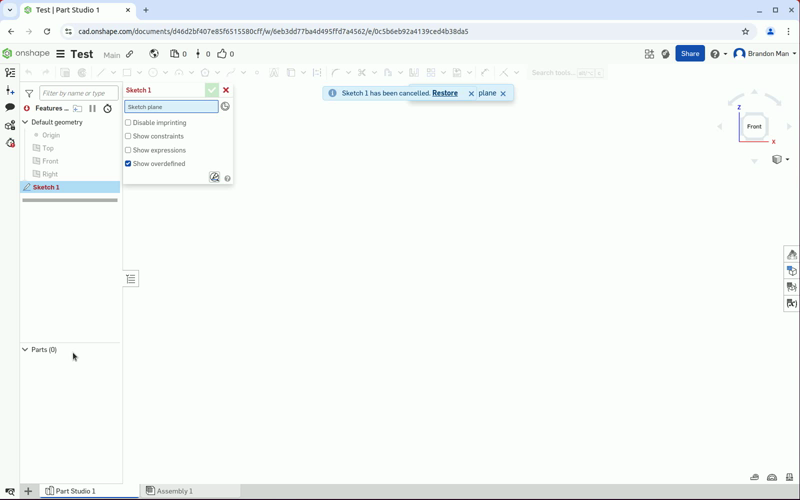
mouse_move(73, 163)
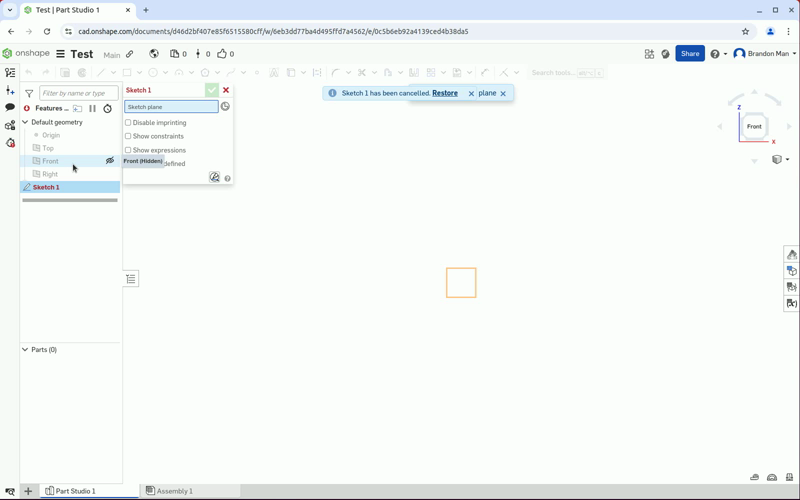
click(73, 163)
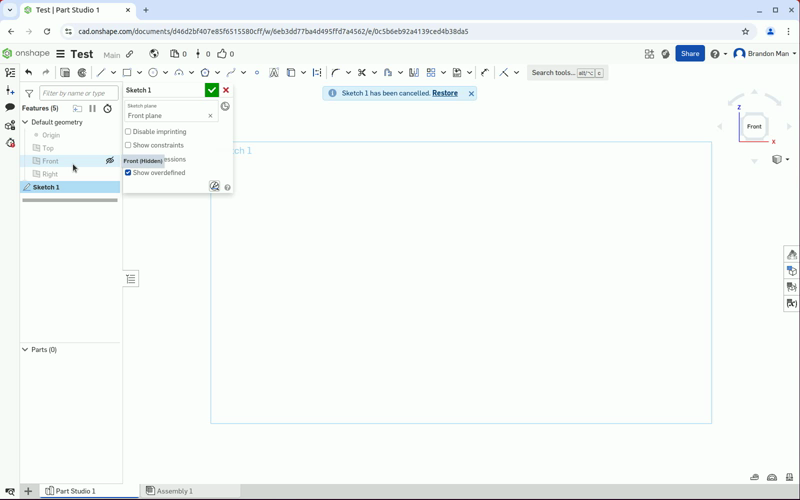
mouse_move(73, 352)
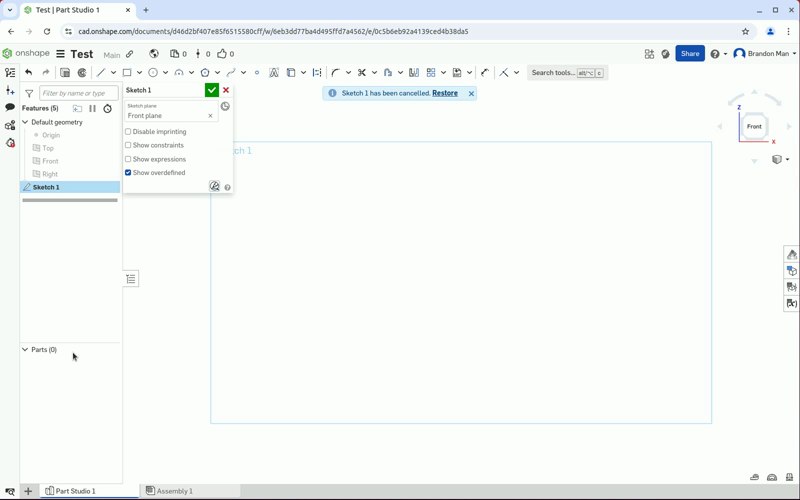
key(y)
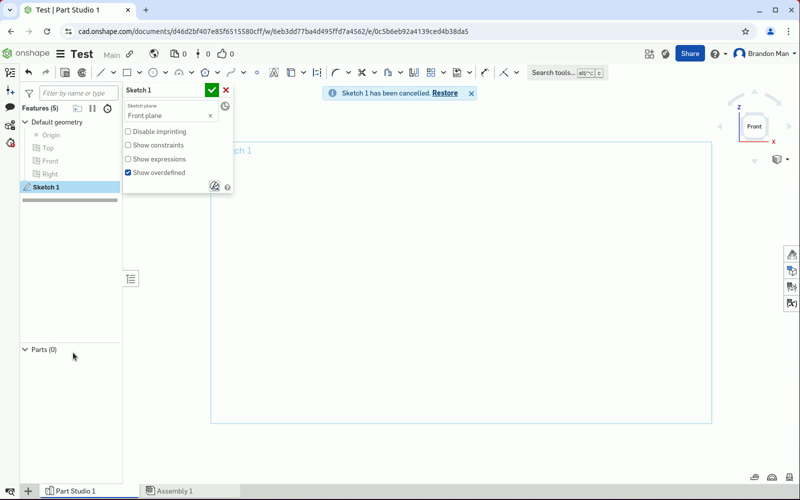
key(l)
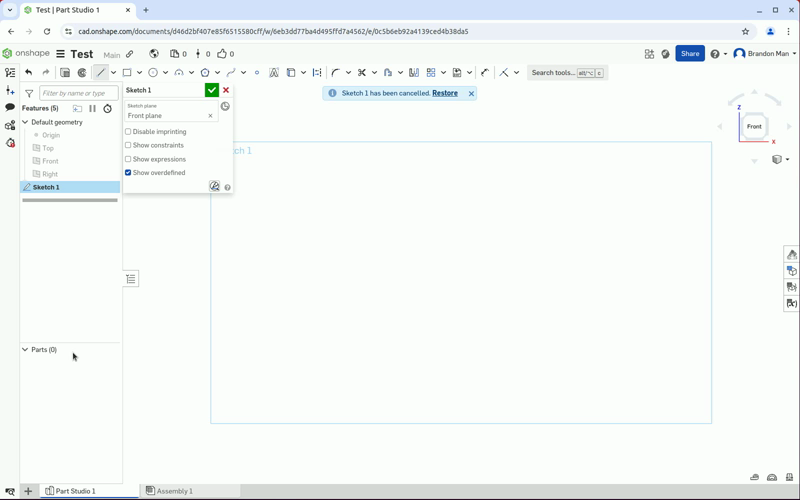
key_down(shift)
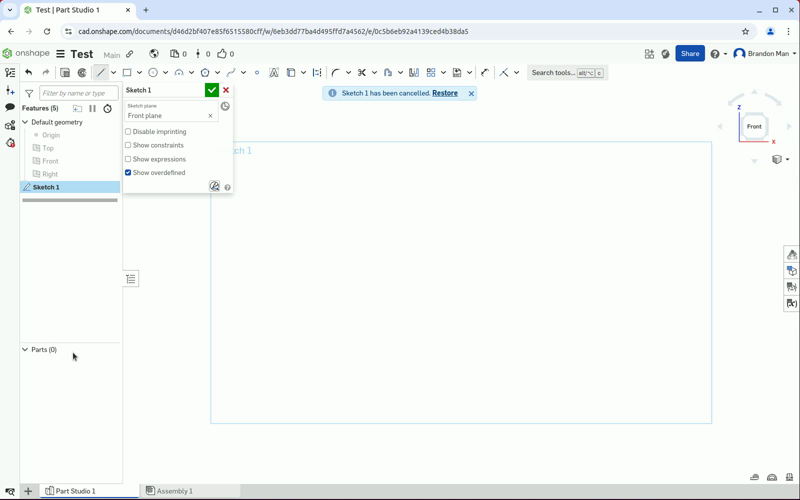
mouse_move(460, 282)
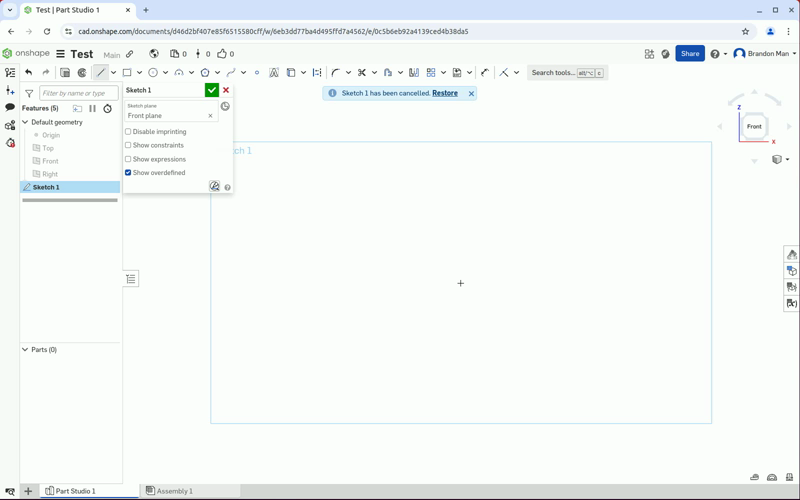
click(460, 282)
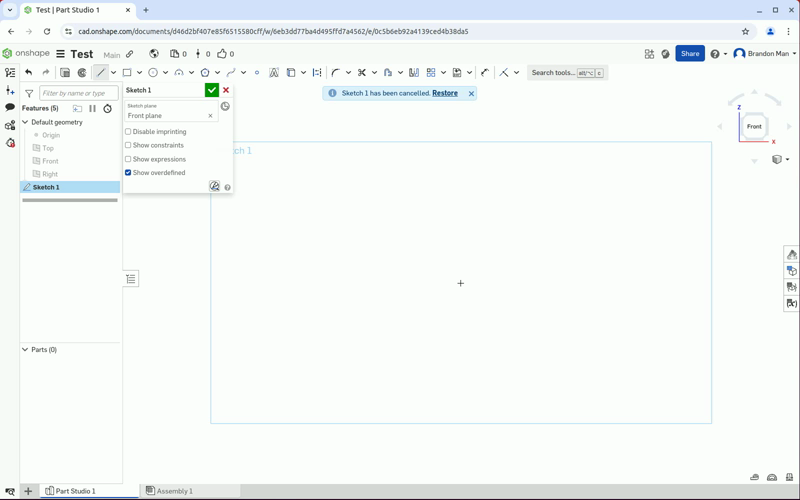
key_up(shift)
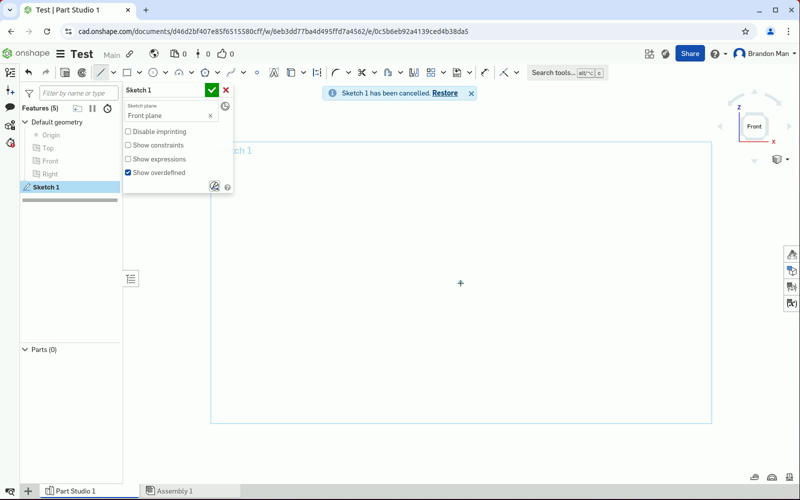
key_down(shift)
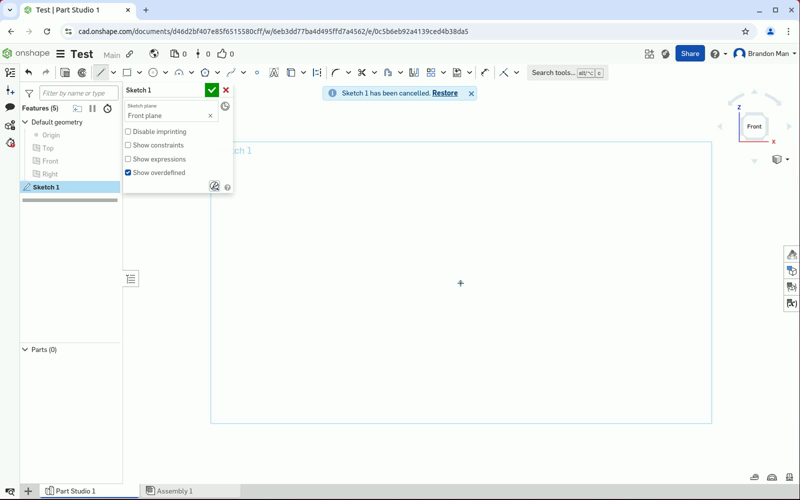
mouse_move(562, 282)
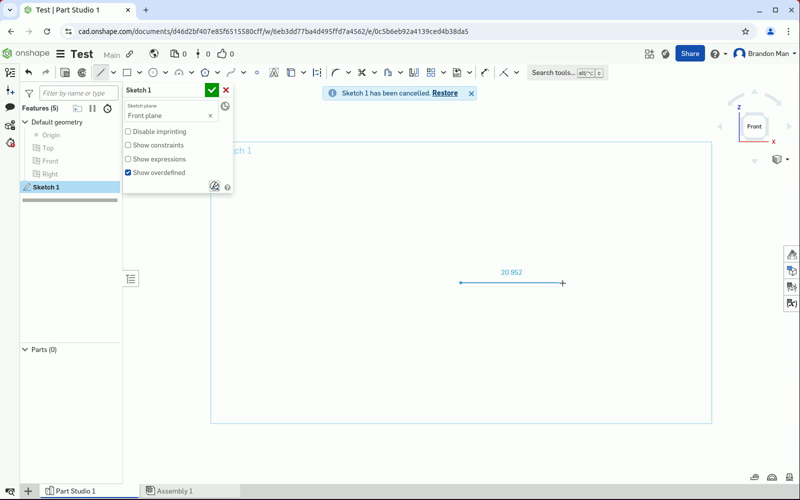
click(562, 282)
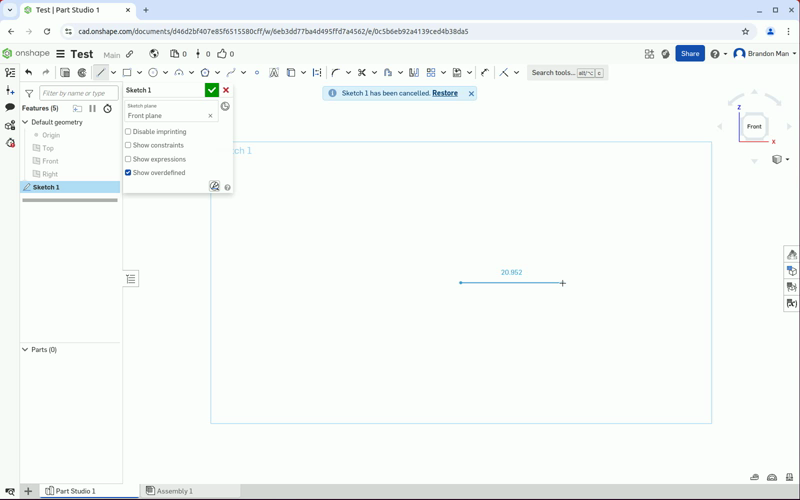
key_up(shift)
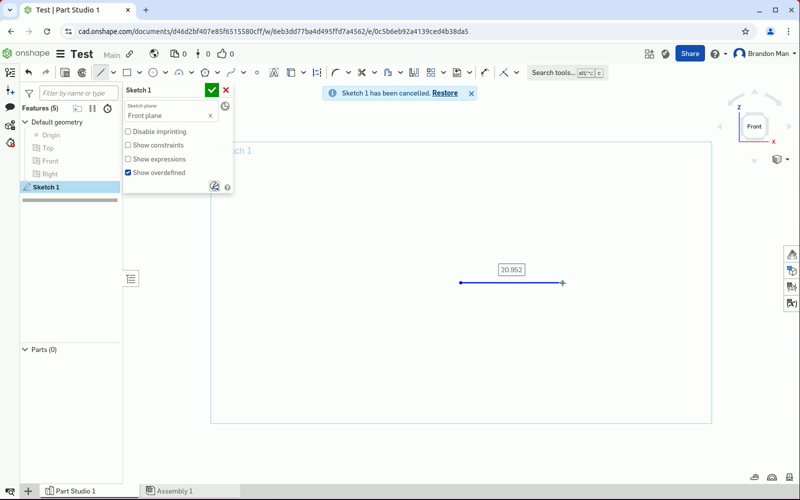
key_down(shift)
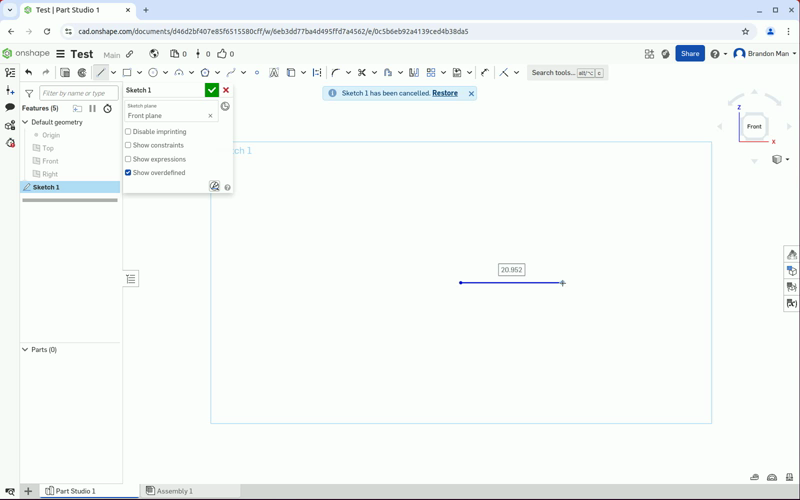
mouse_move(562, 170)
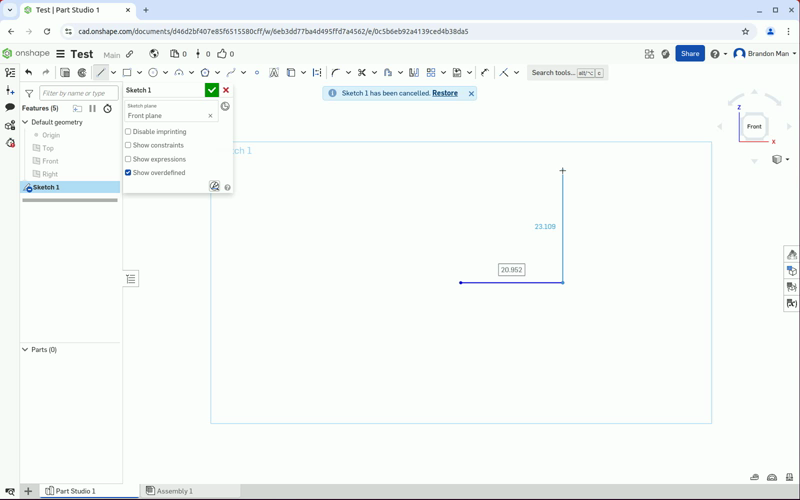
click(562, 170)
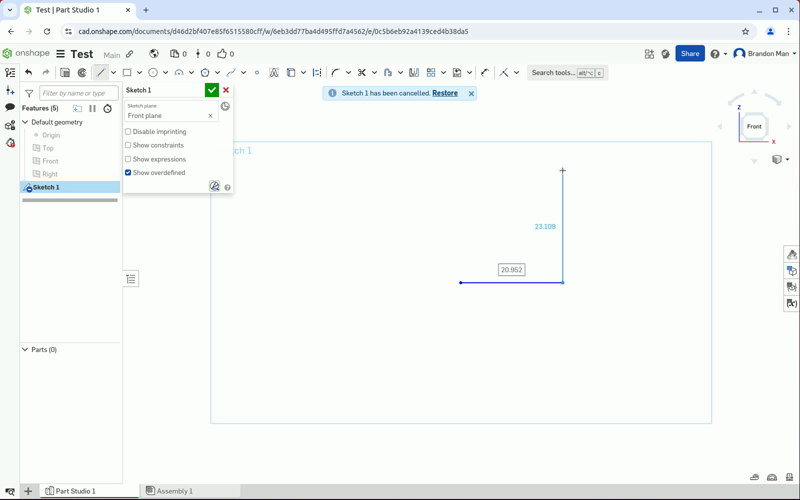
key_up(shift)
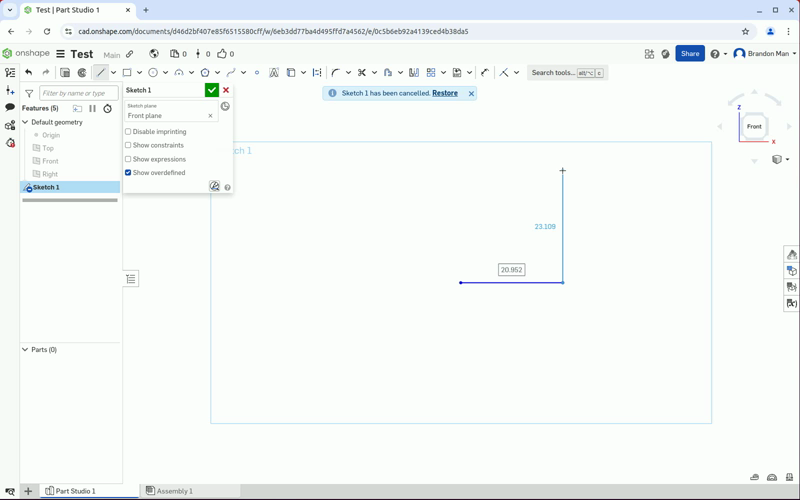
key_down(shift)
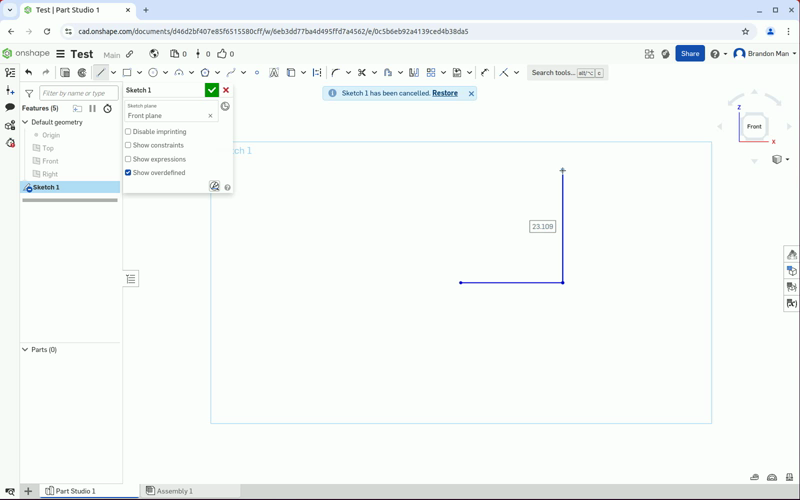
mouse_move(460, 170)
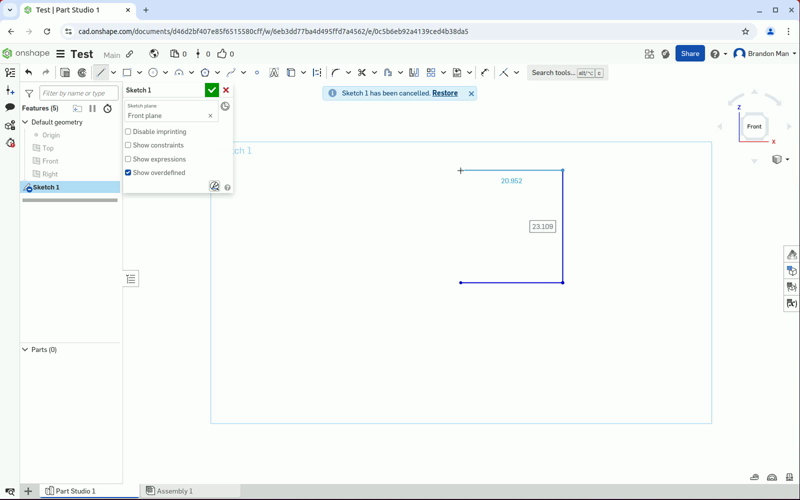
click(460, 170)
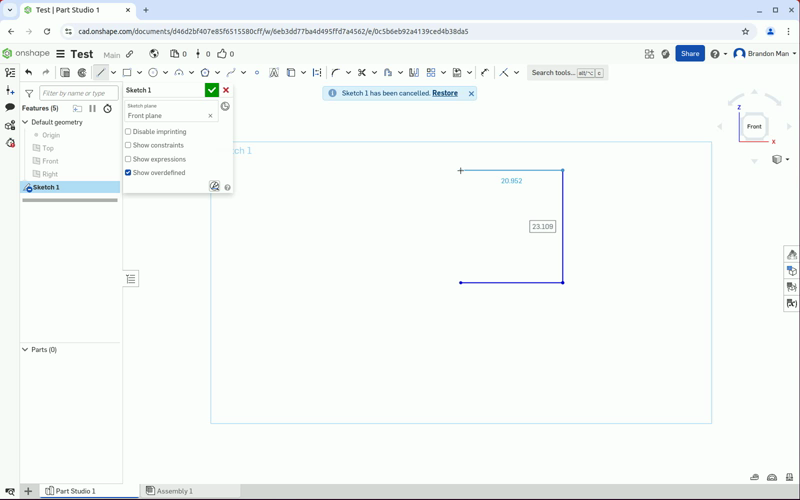
key_up(shift)
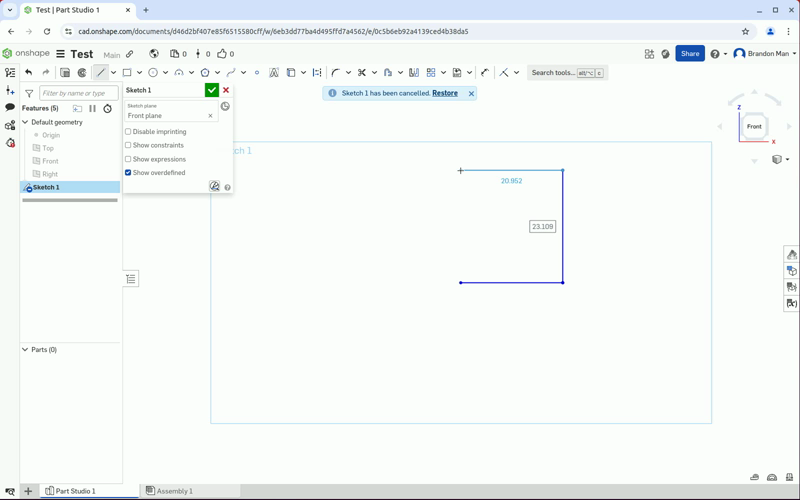
key_down(shift)
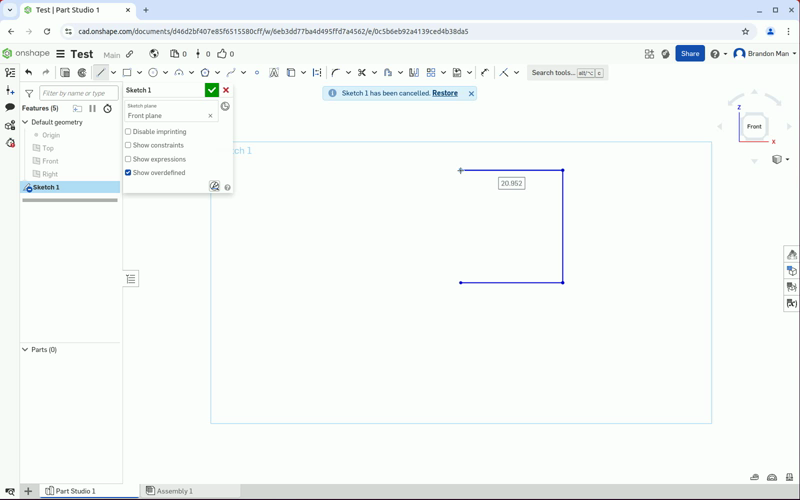
mouse_move(460, 282)
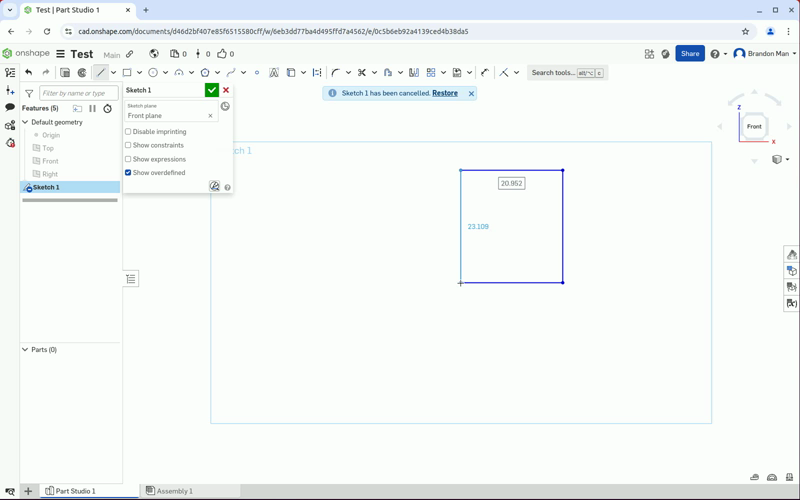
key_up(shift)
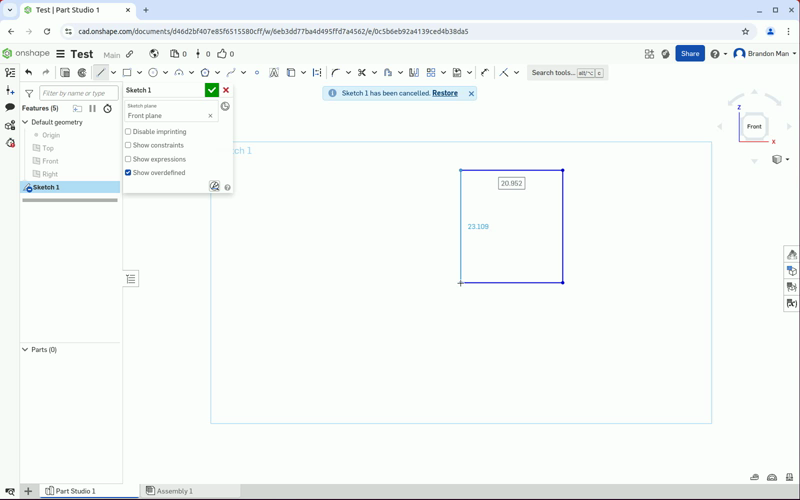
click(460, 282)
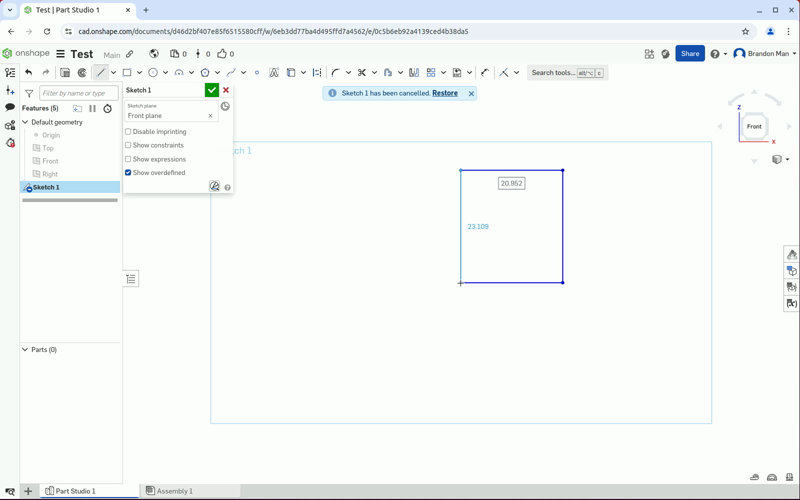
key(esc)
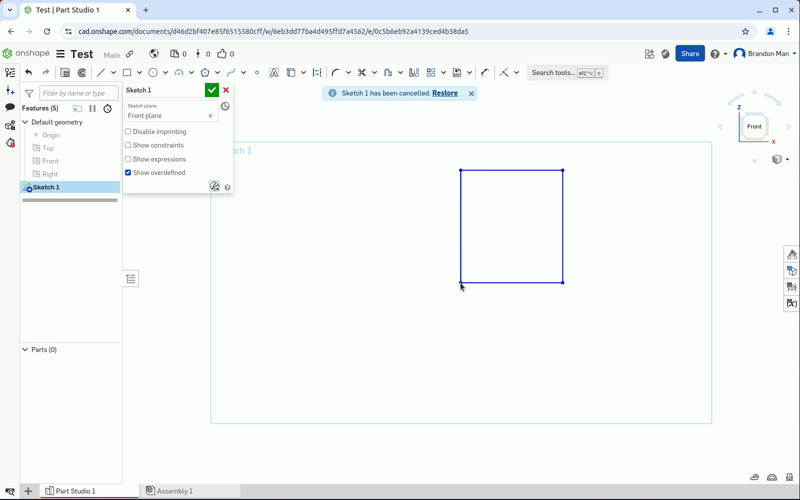
mouse_move(496, 205)
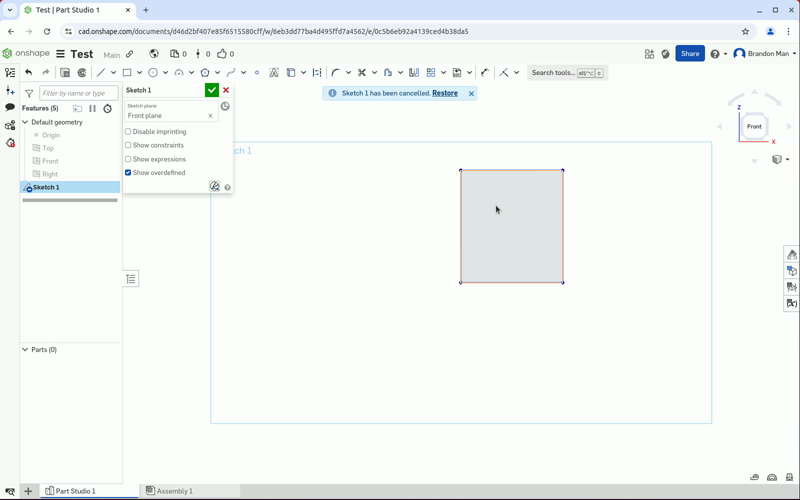
click(496, 205)
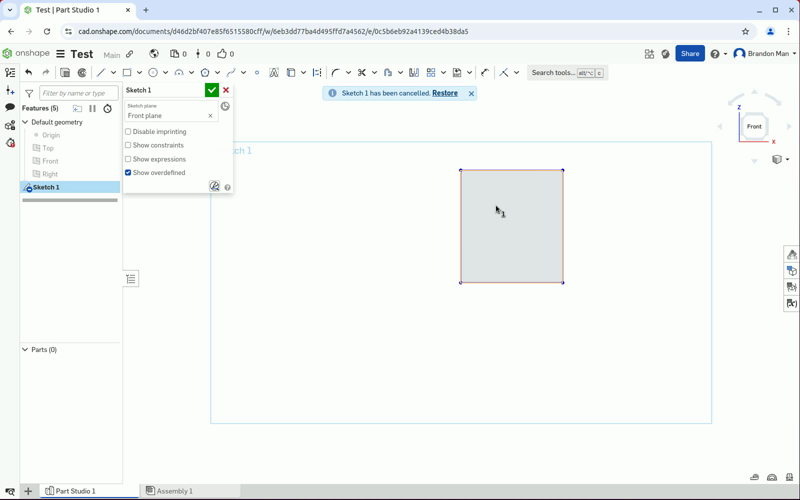
mouse_move(73, 352)
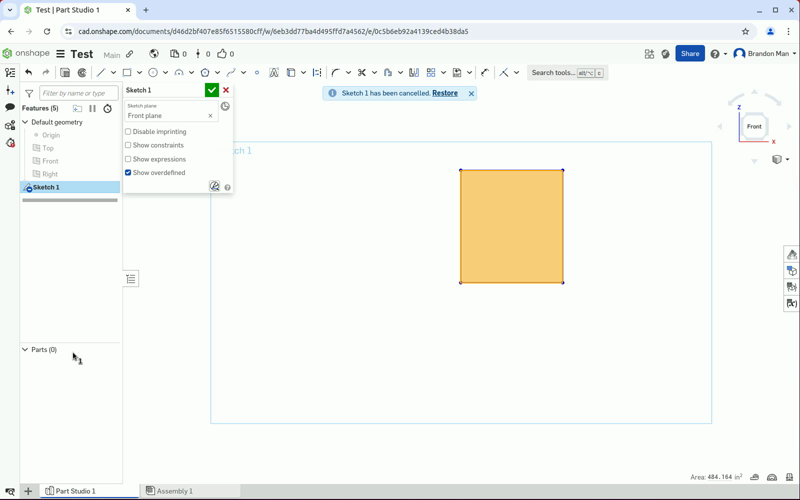
key(shift+y)
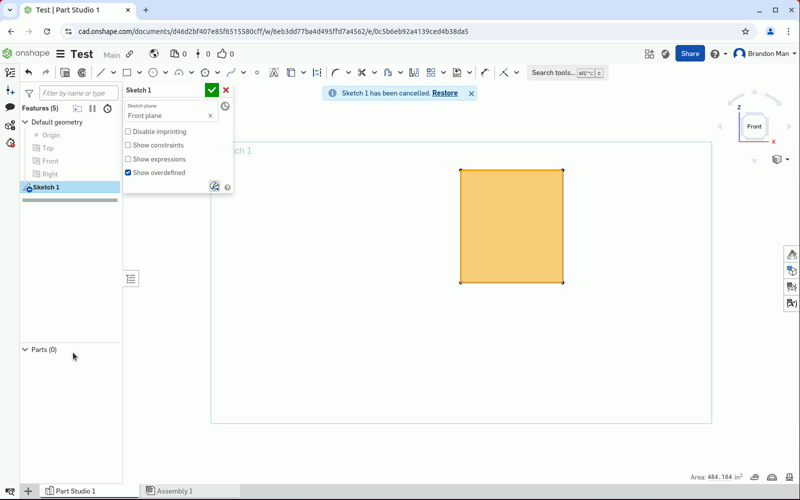
key(shift+e)
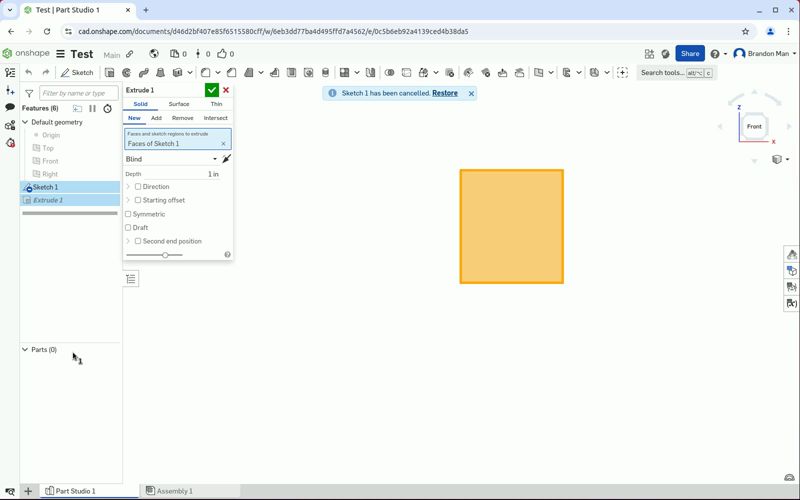
mouse_move(143, 106)
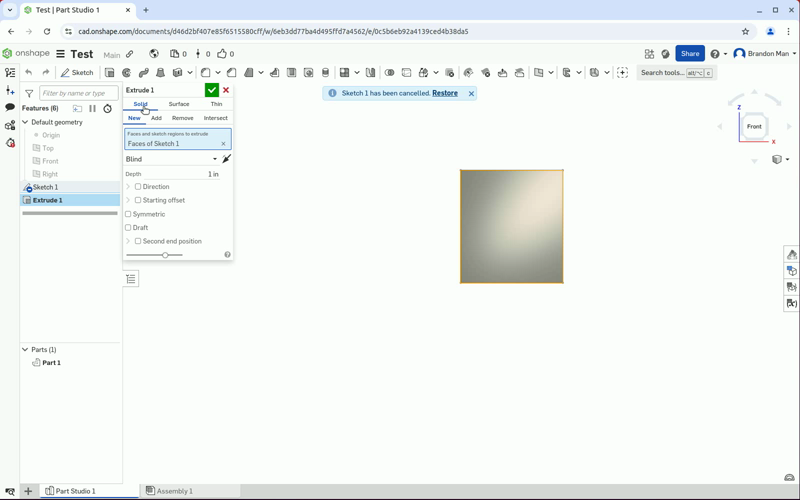
click(143, 106)
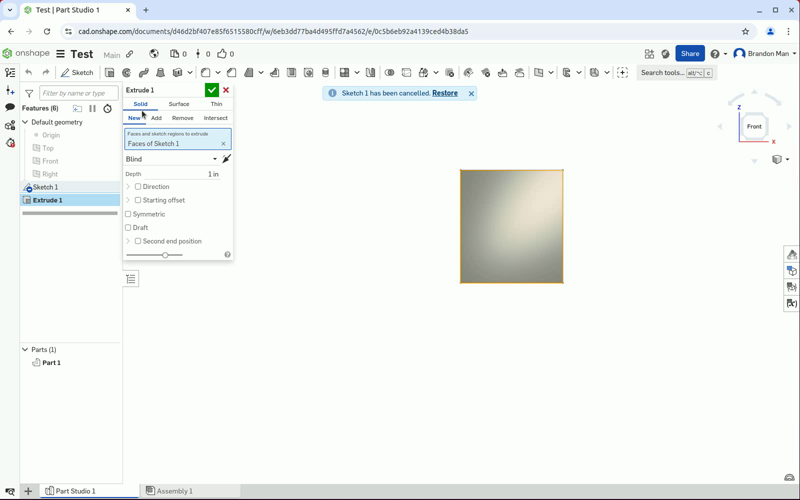
mouse_move(137, 120)
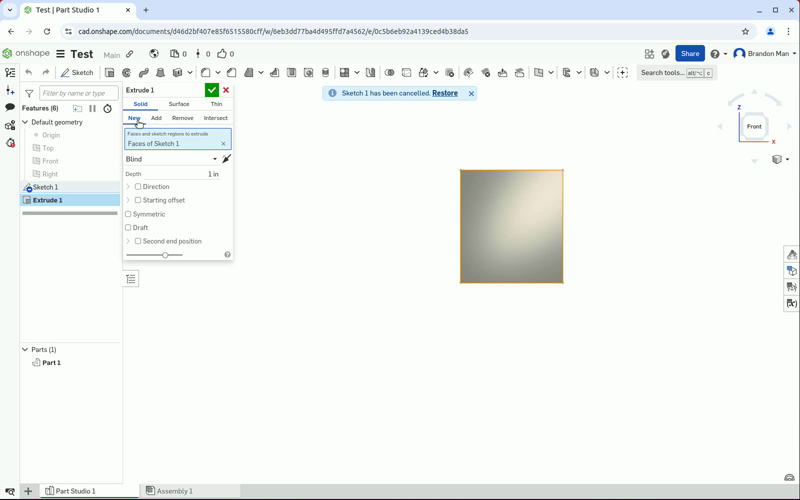
click(137, 120)
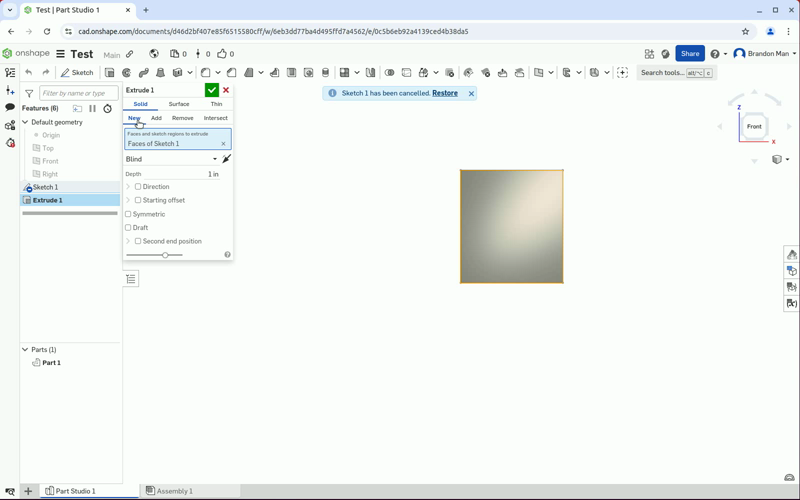
key(tab, 4)
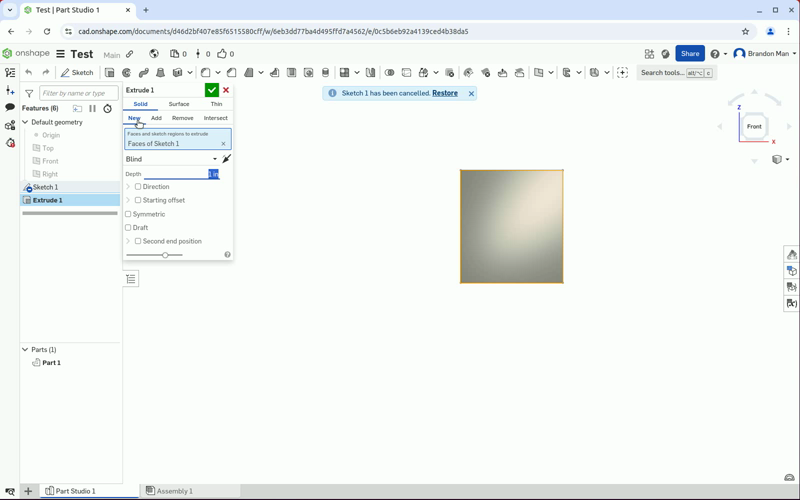
text(-0.241)
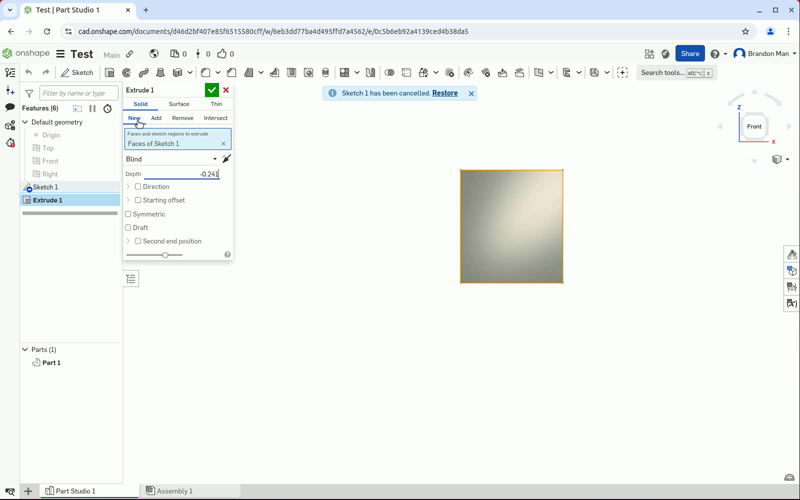
key(enter)
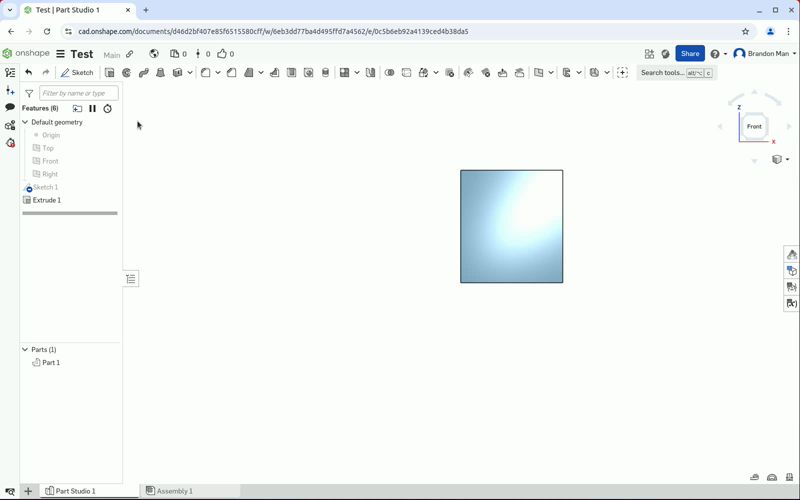
key(shift+h)
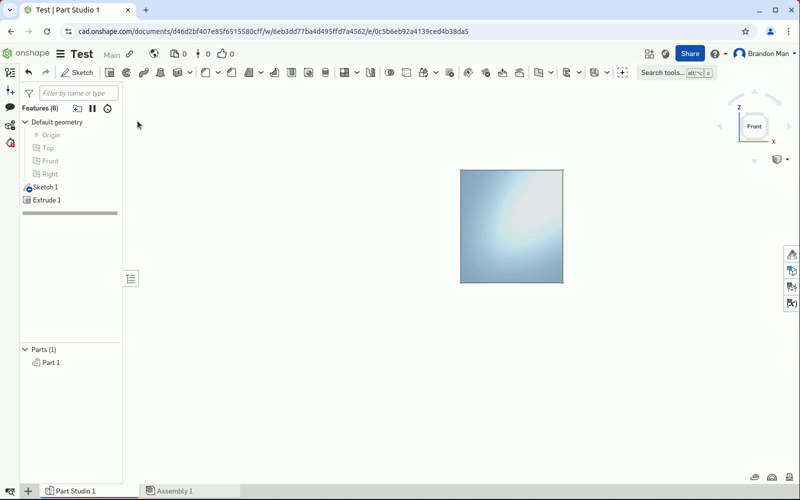
key(shift+h)
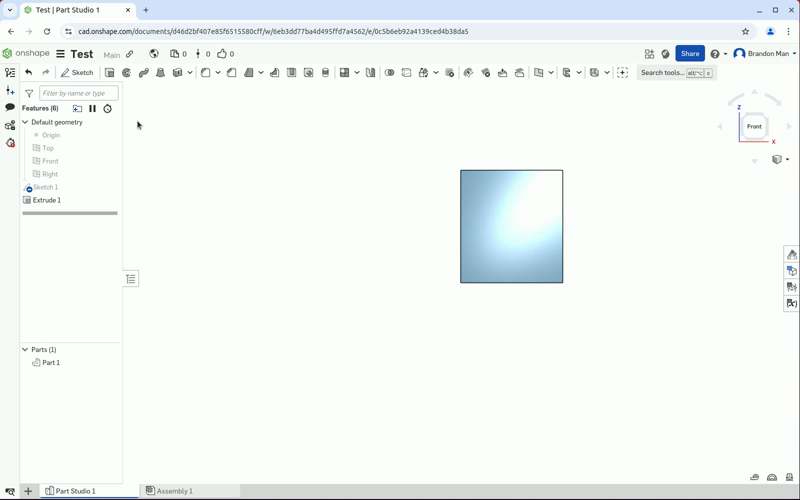
mouse_move(73, 189)
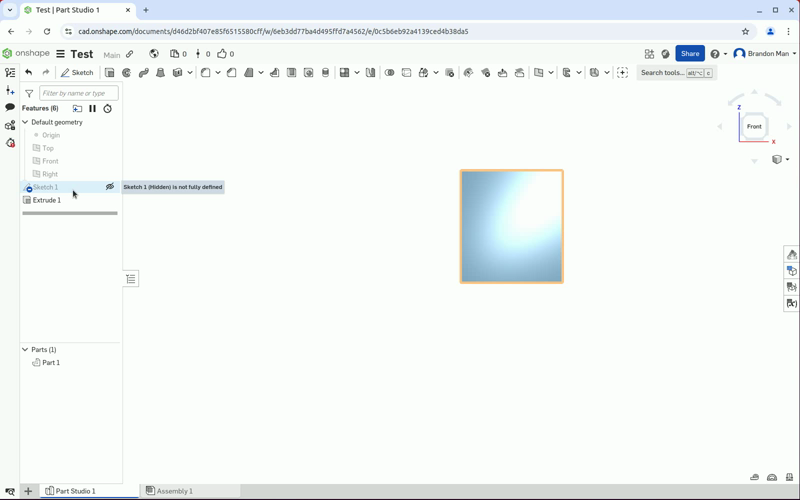
click(73, 189)
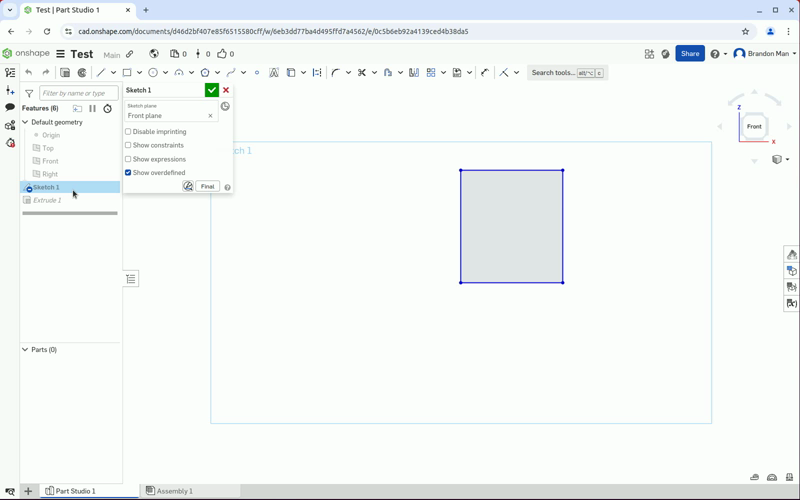
mouse_move(229, 92)
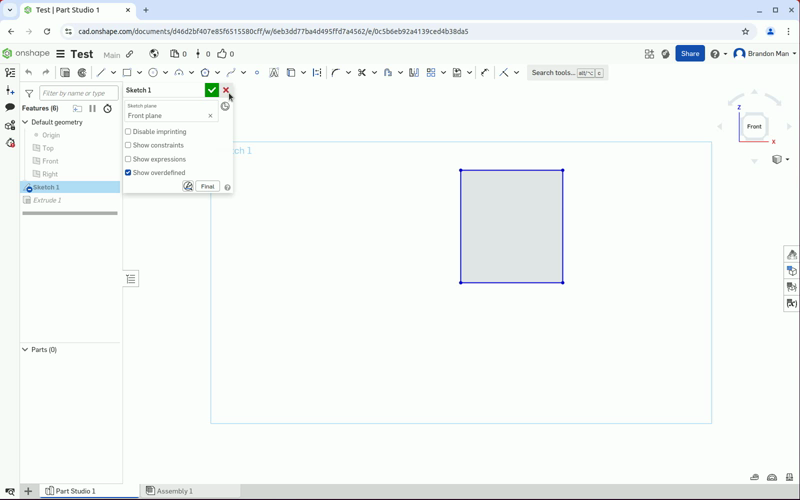
click(229, 92)
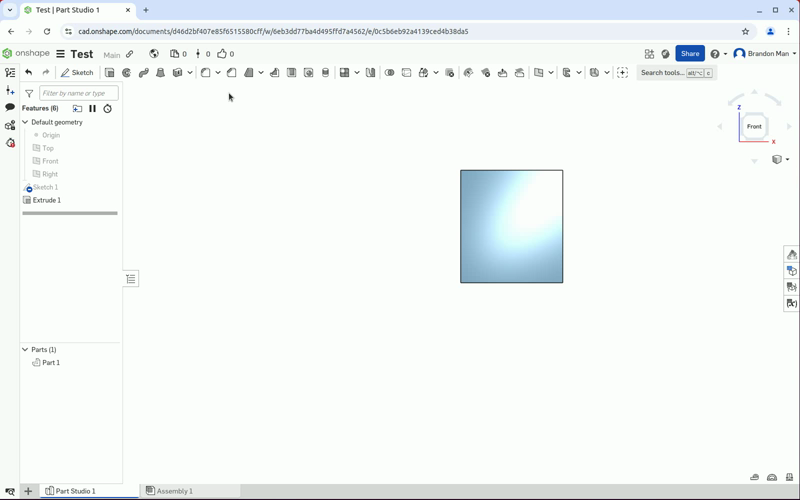
mouse_move(73, 352)
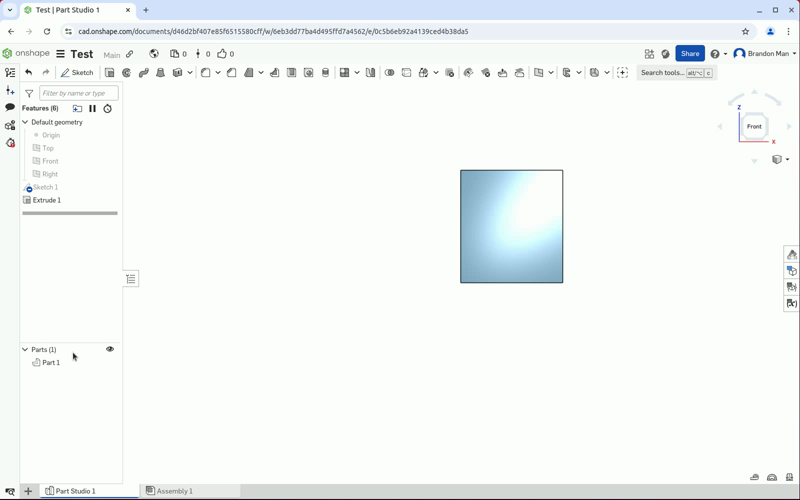
key(y)
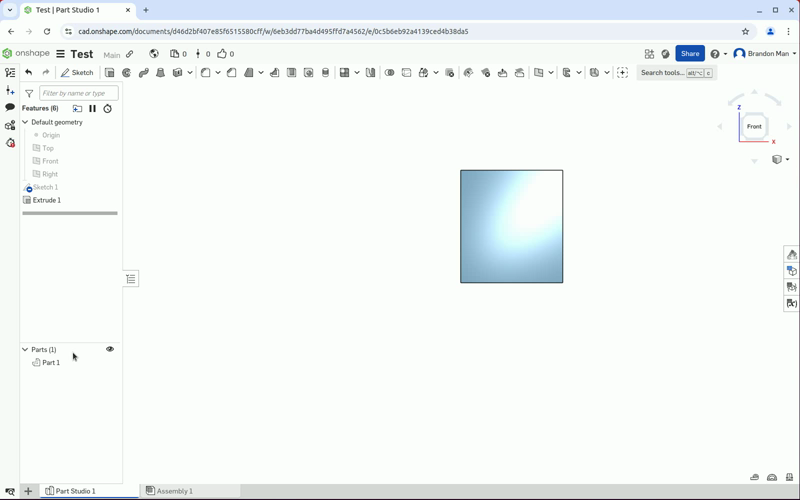
key(shift+p)
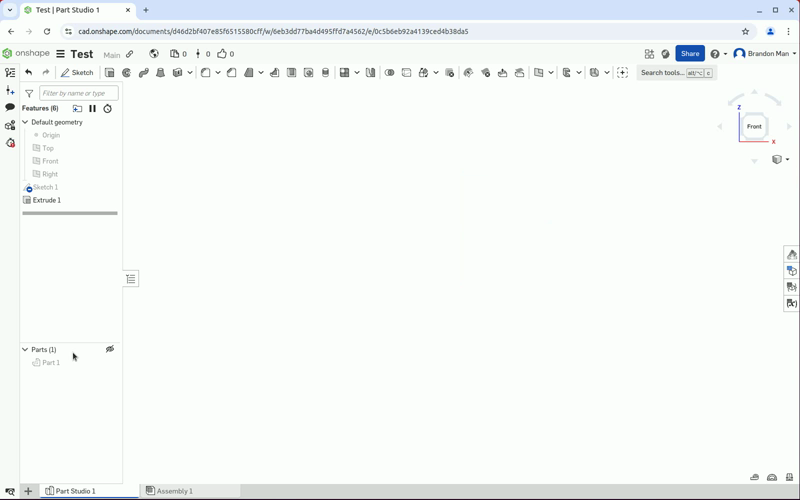
key(space)
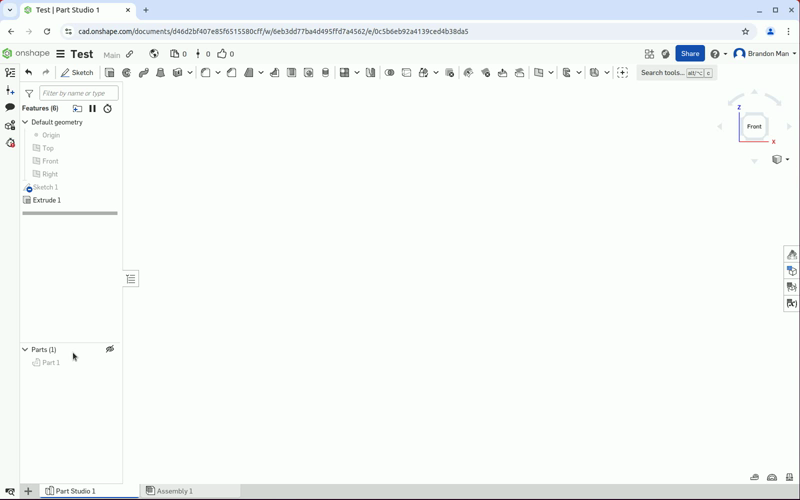
key_down(shift)
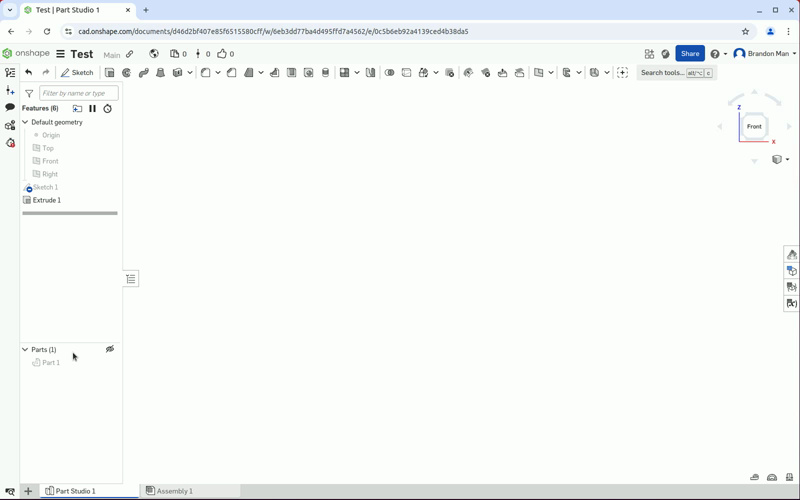
key(down)
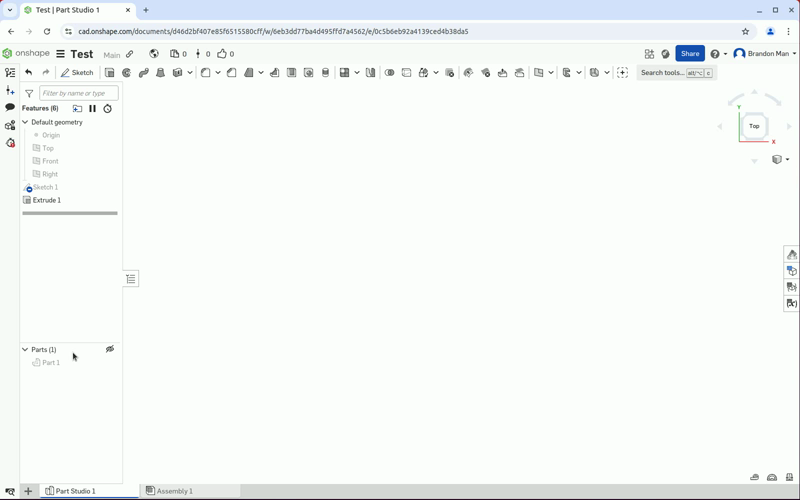
key_up(shift)
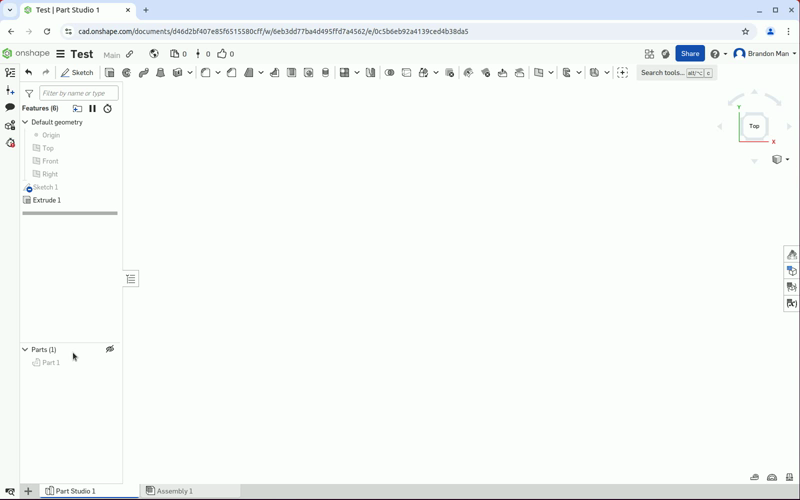
mouse_move(73, 352)
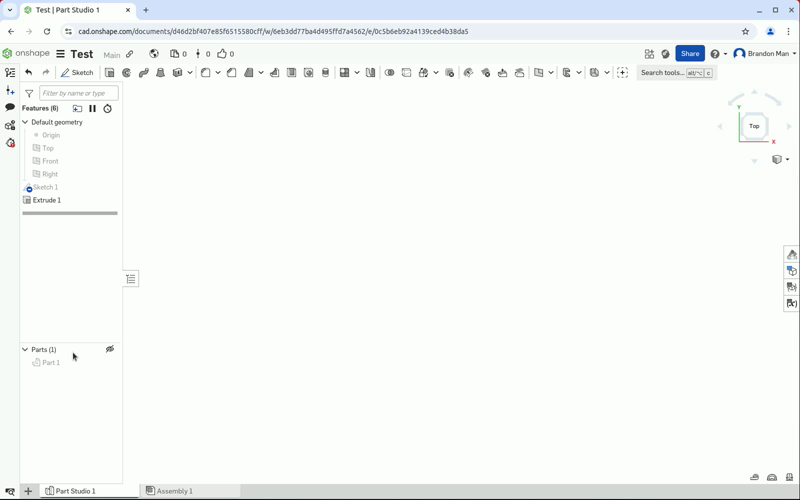
key(shift+y)
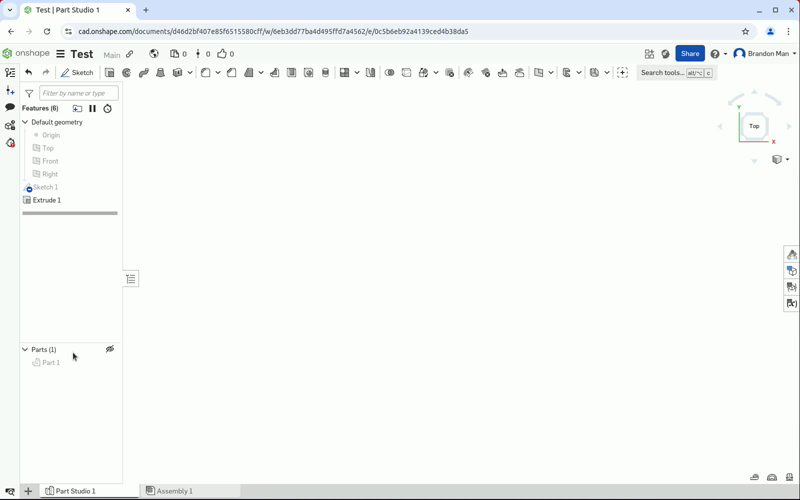
key(shift+s)
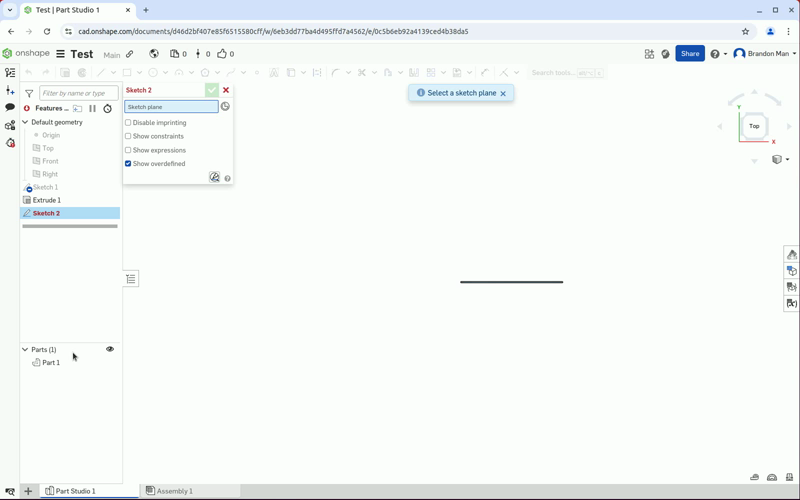
mouse_move(73, 150)
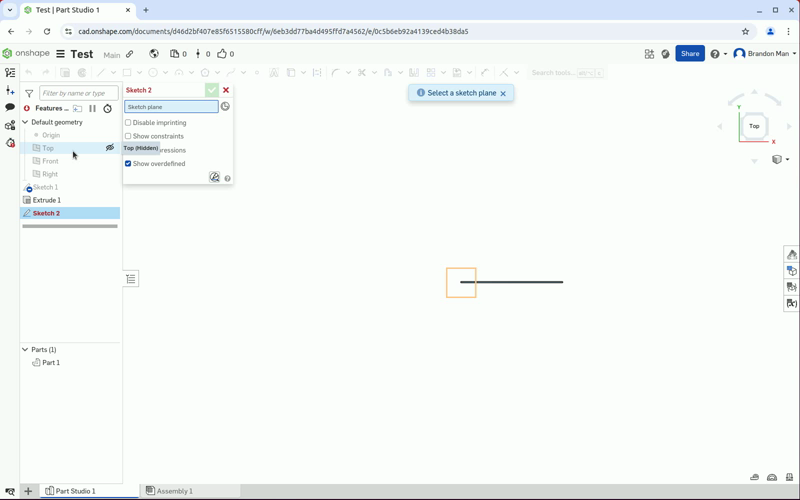
click(73, 150)
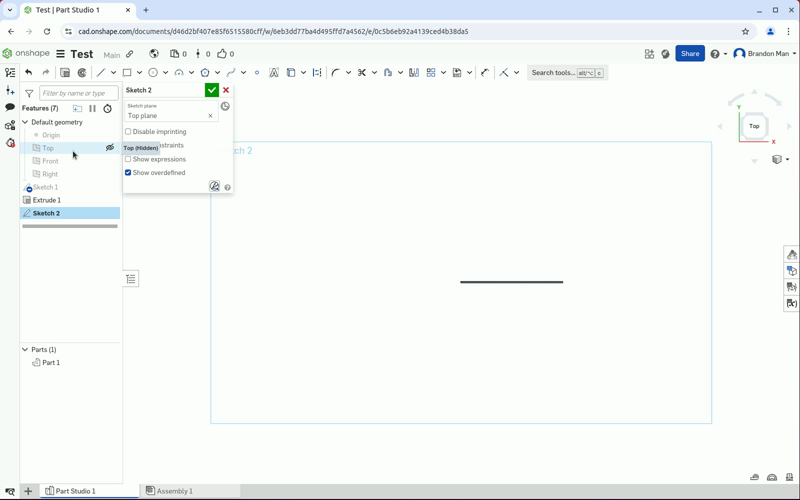
mouse_move(73, 352)
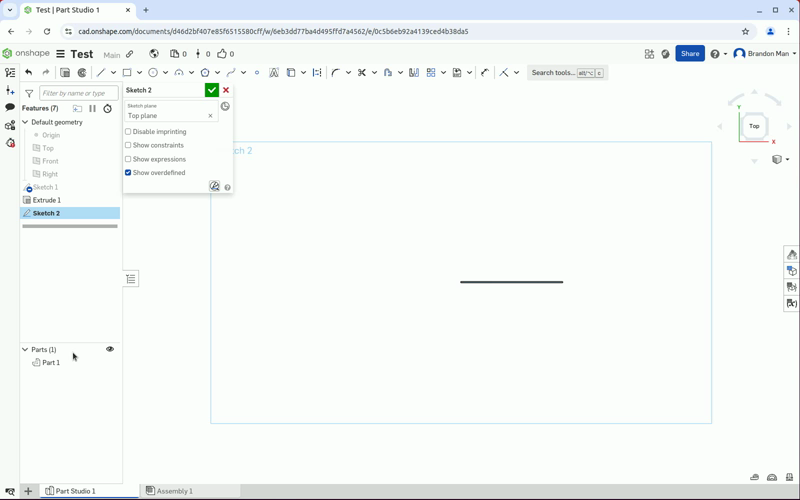
key(y)
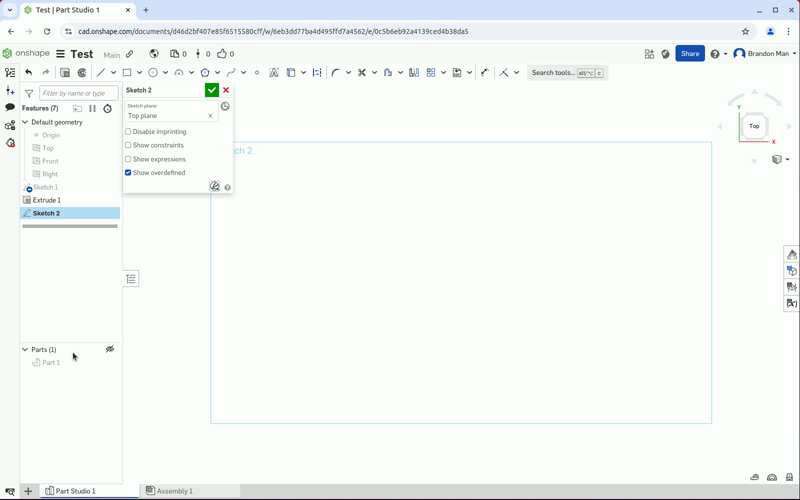
key(l)
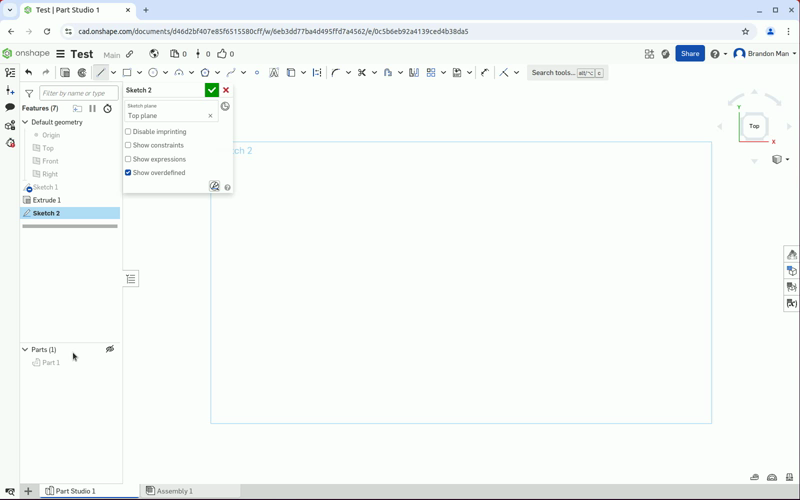
key_down(shift)
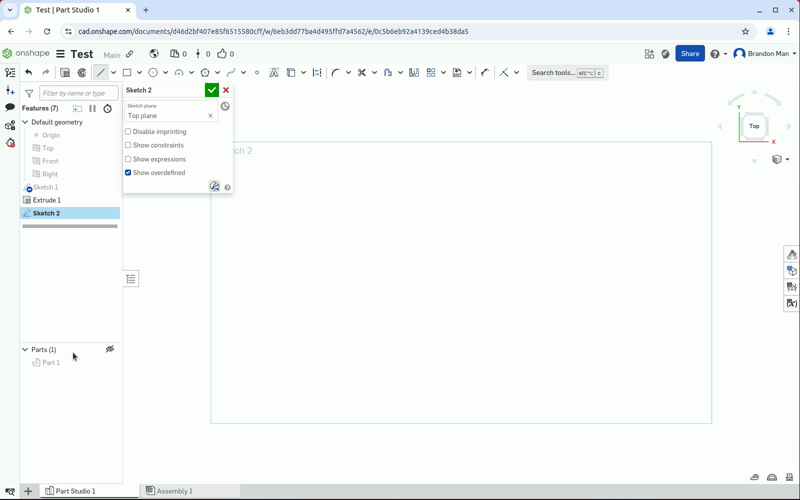
mouse_move(460, 395)
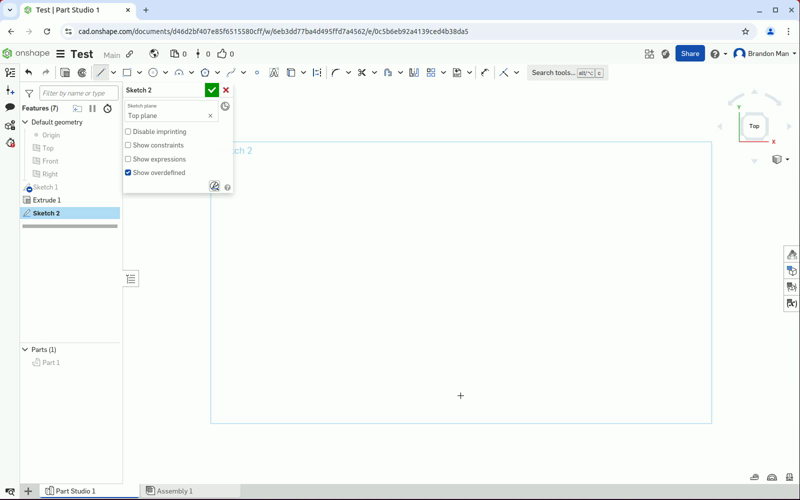
click(460, 395)
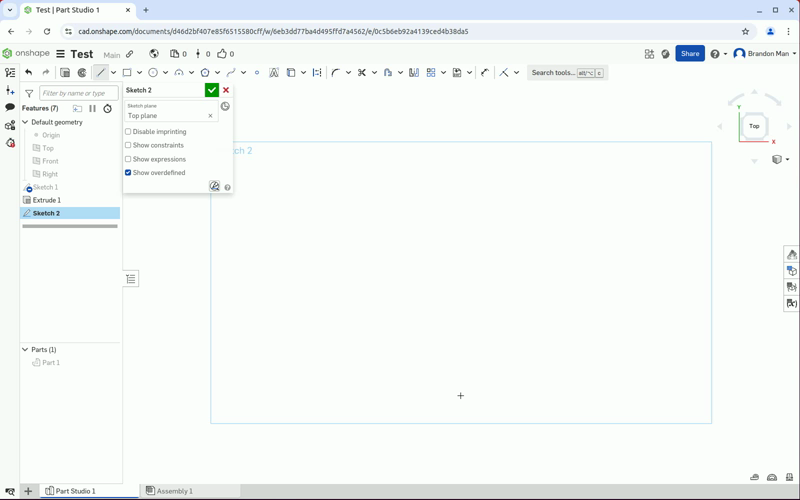
key_up(shift)
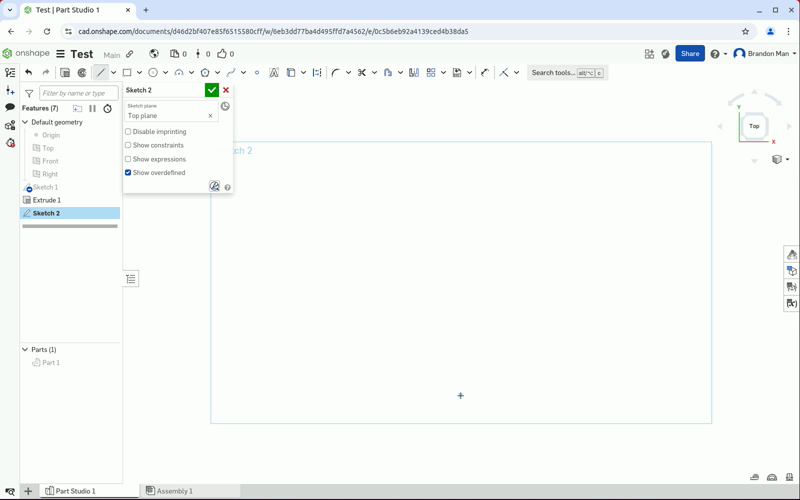
key_down(shift)
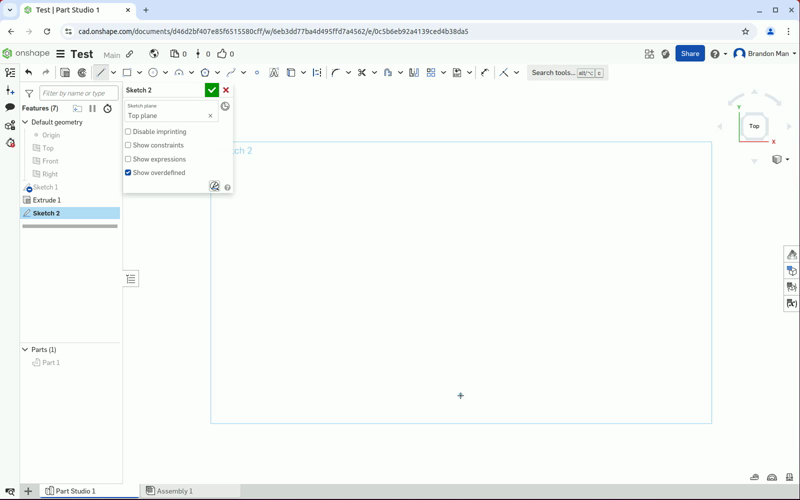
mouse_move(562, 395)
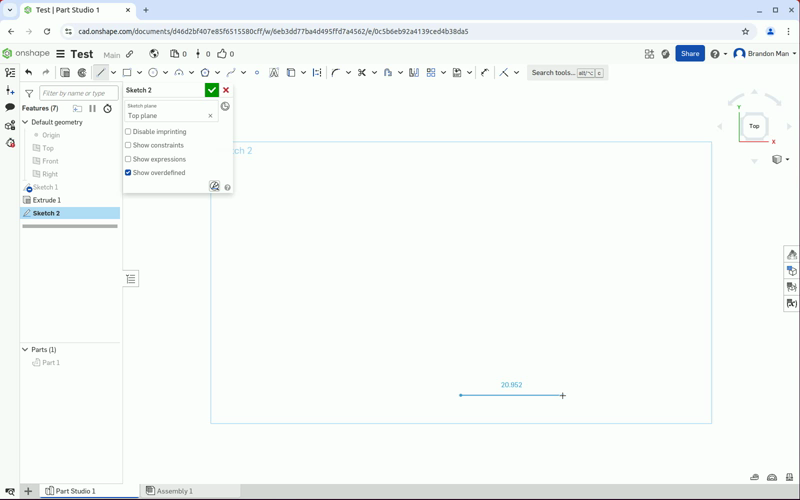
click(562, 395)
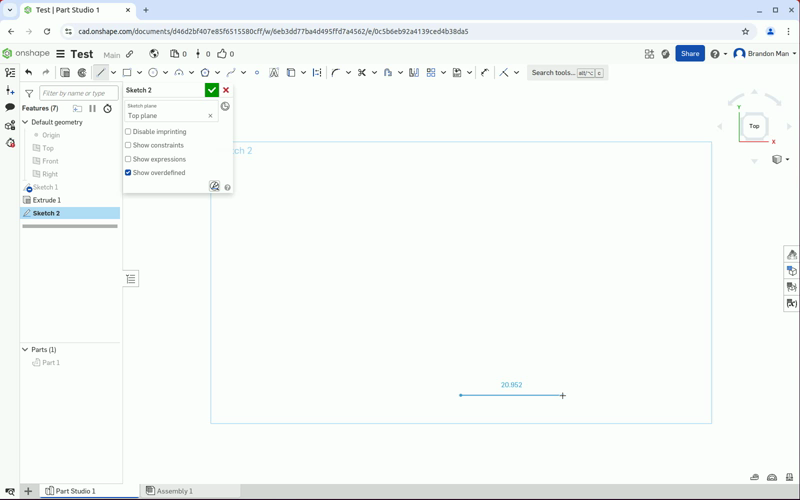
key_up(shift)
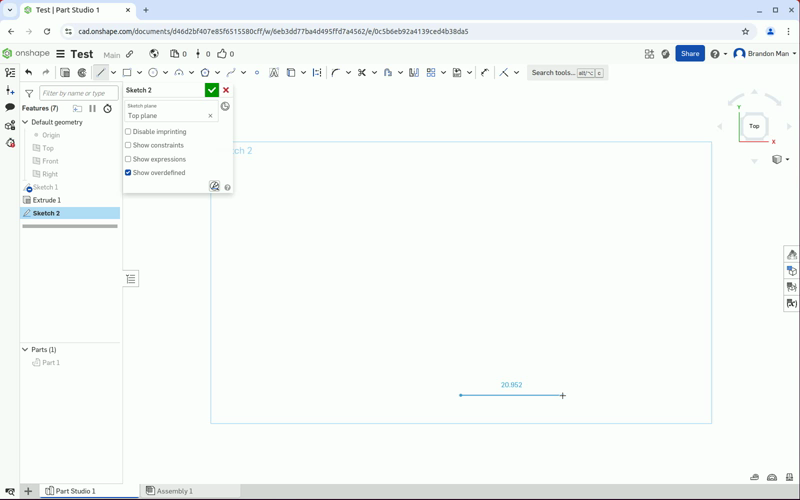
key_down(shift)
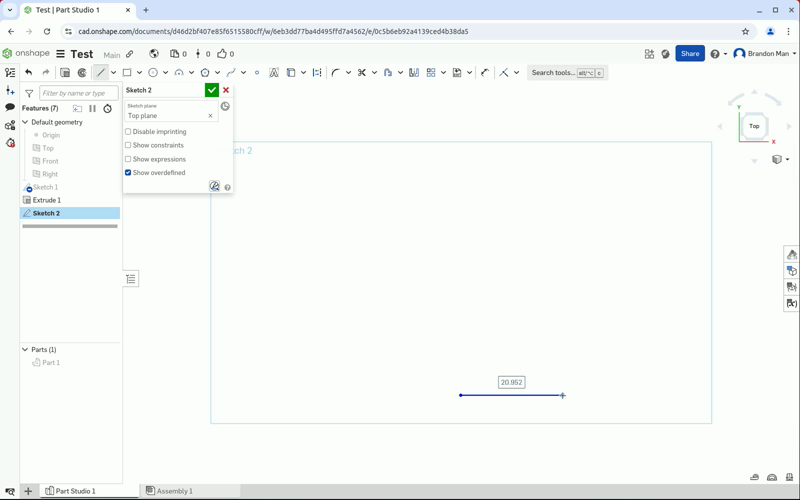
mouse_move(562, 282)
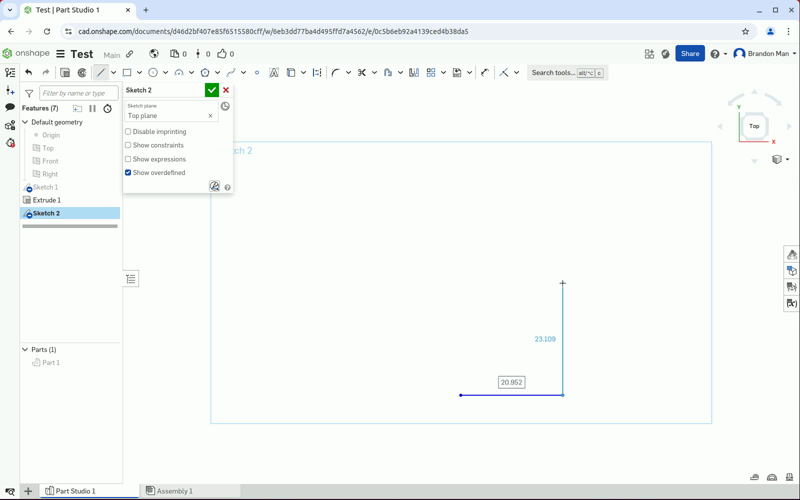
click(562, 282)
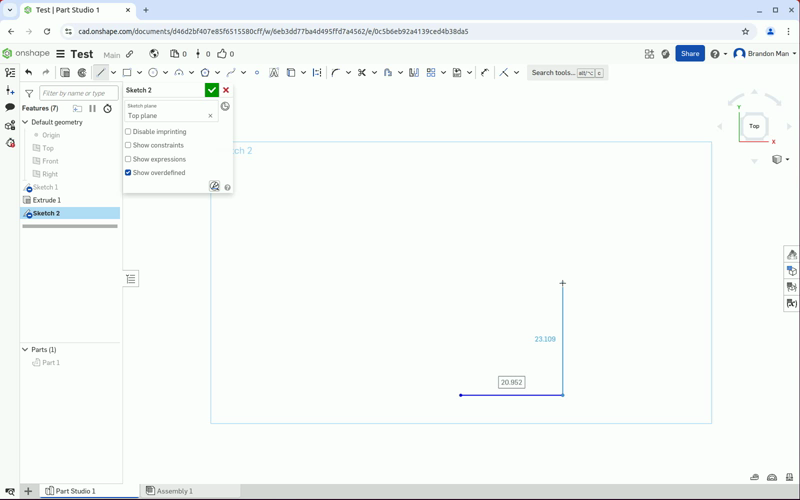
key_up(shift)
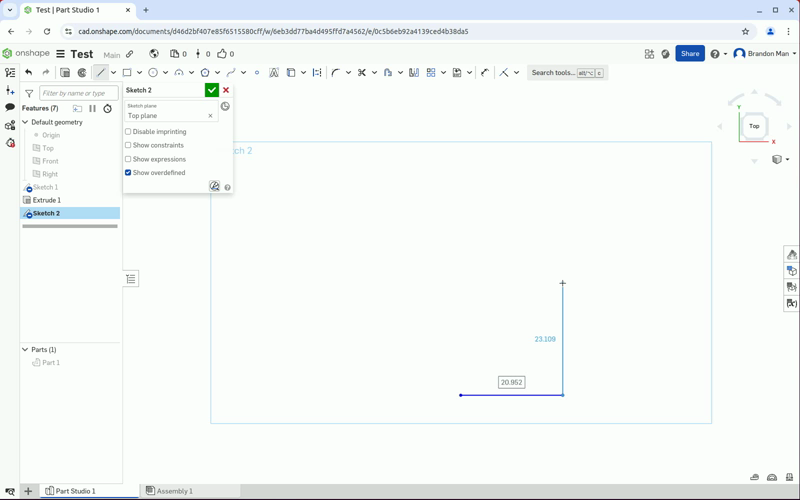
key_down(shift)
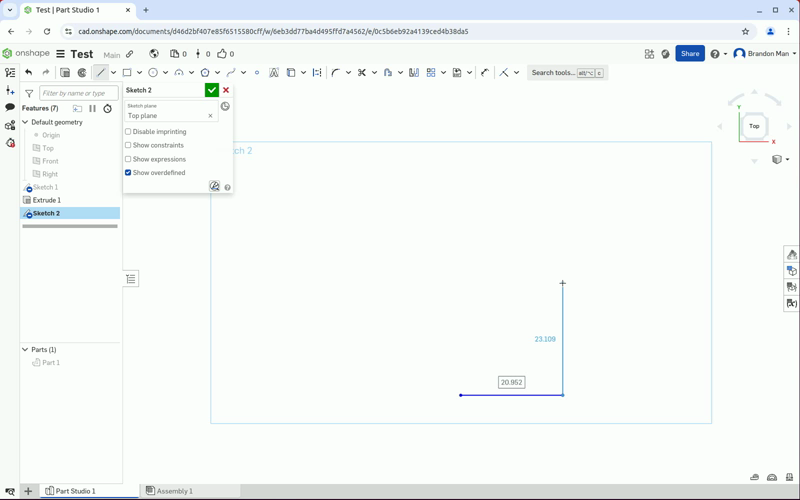
mouse_move(460, 282)
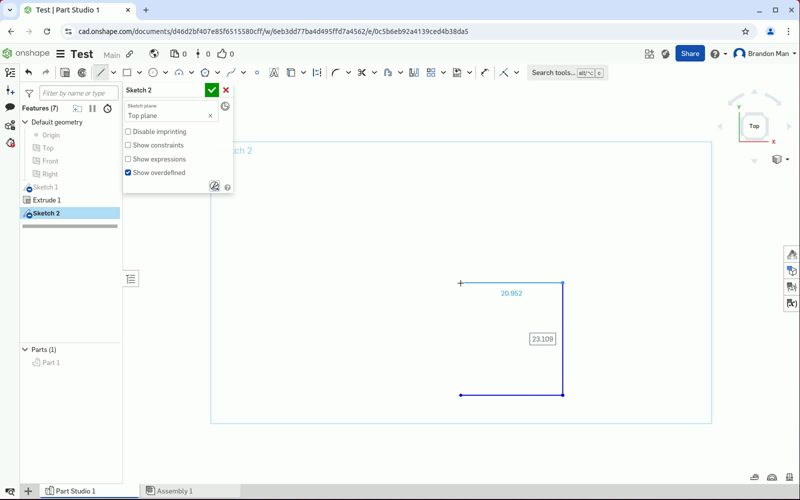
click(460, 282)
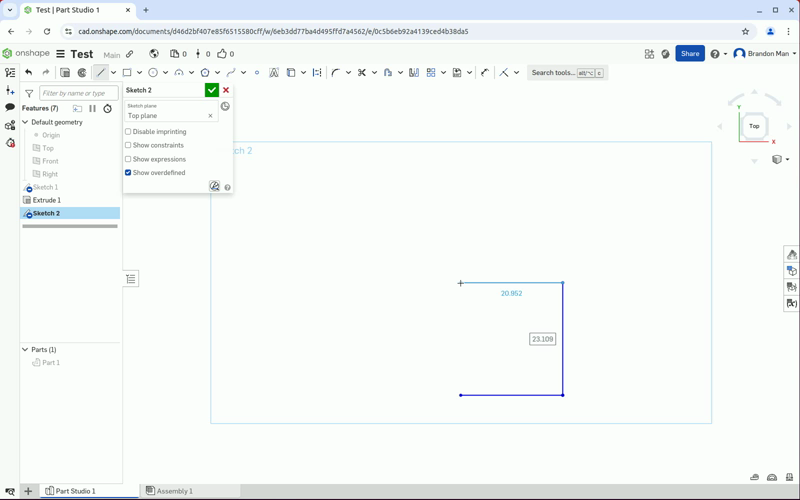
key_up(shift)
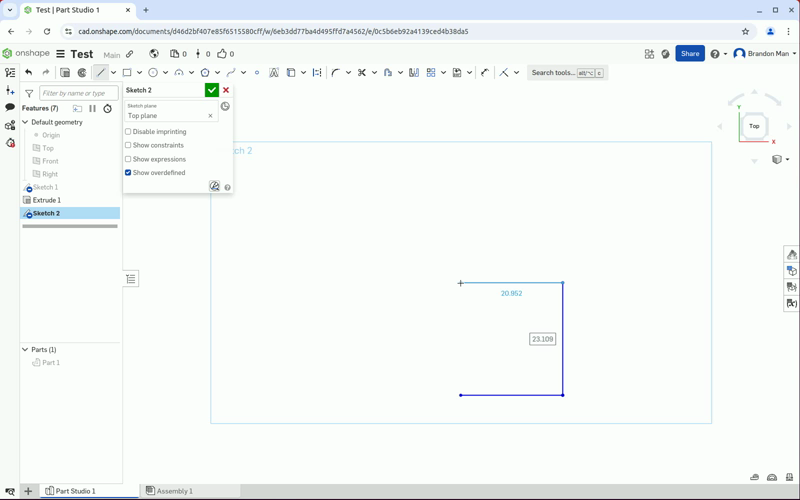
key_down(shift)
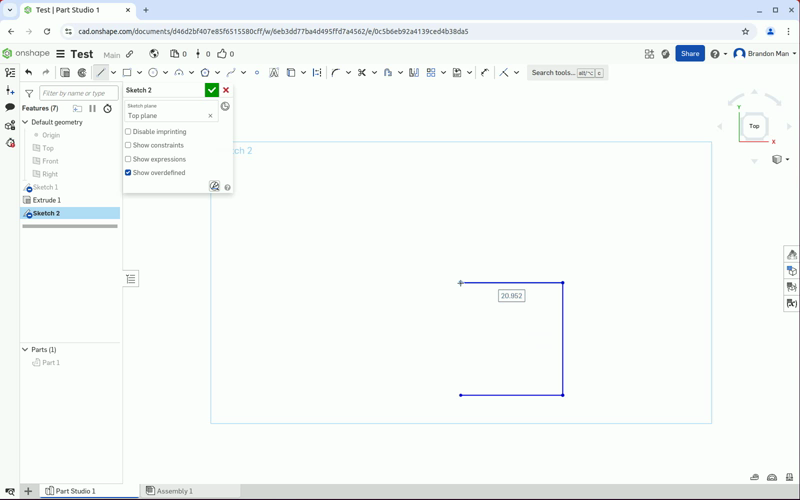
mouse_move(460, 395)
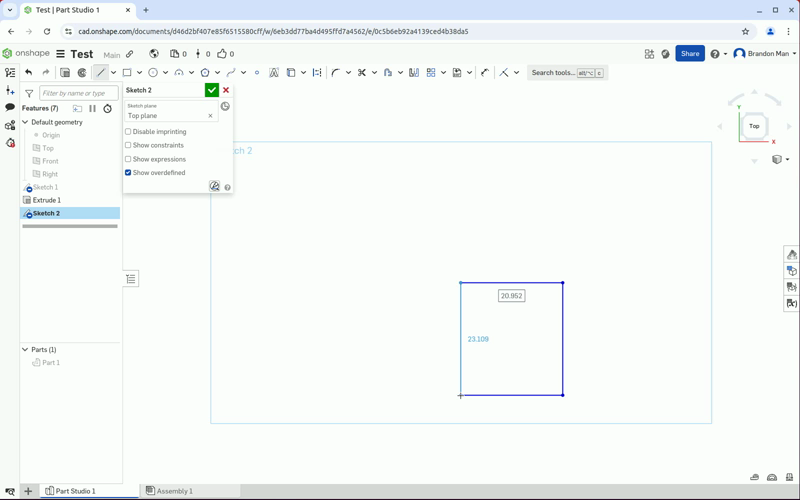
key_up(shift)
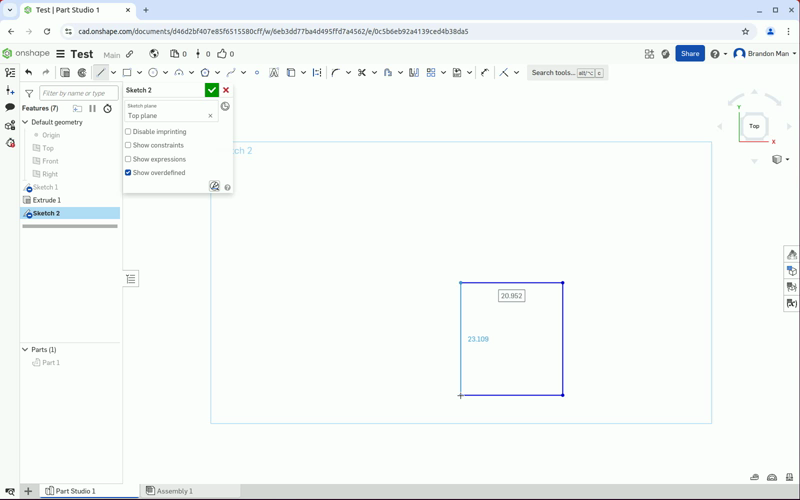
click(460, 395)
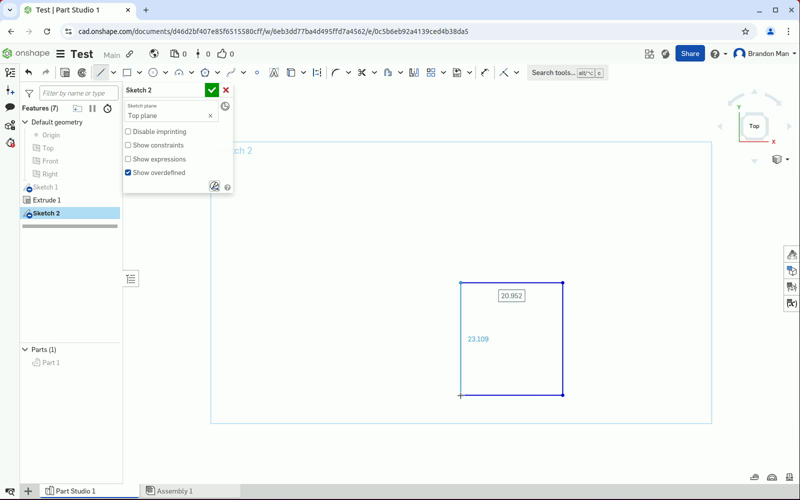
key(esc)
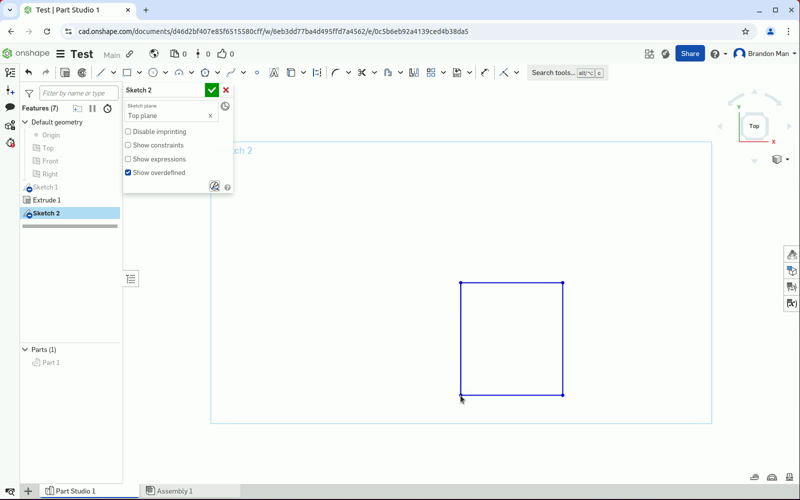
mouse_move(524, 300)
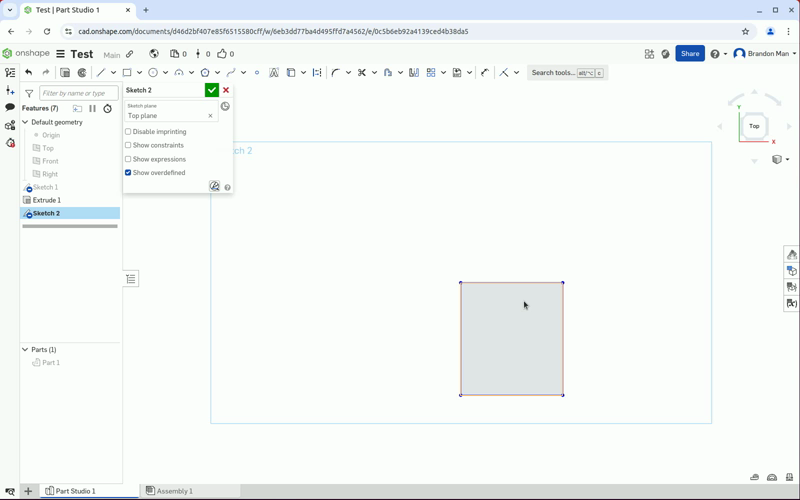
click(524, 300)
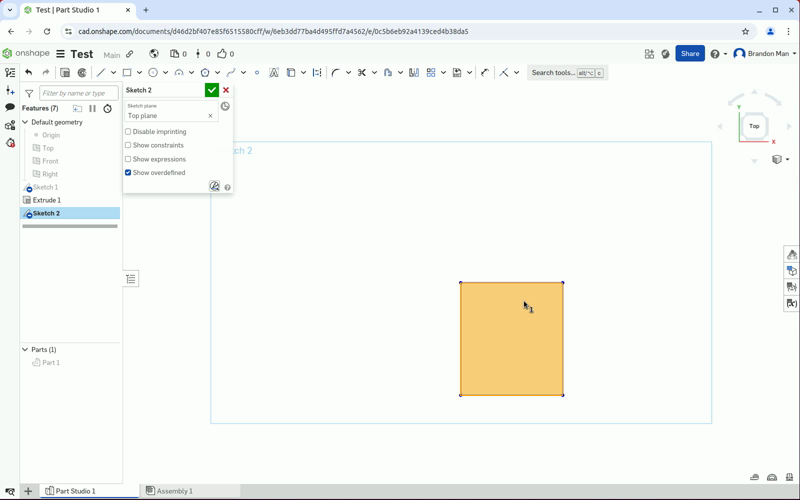
mouse_move(73, 352)
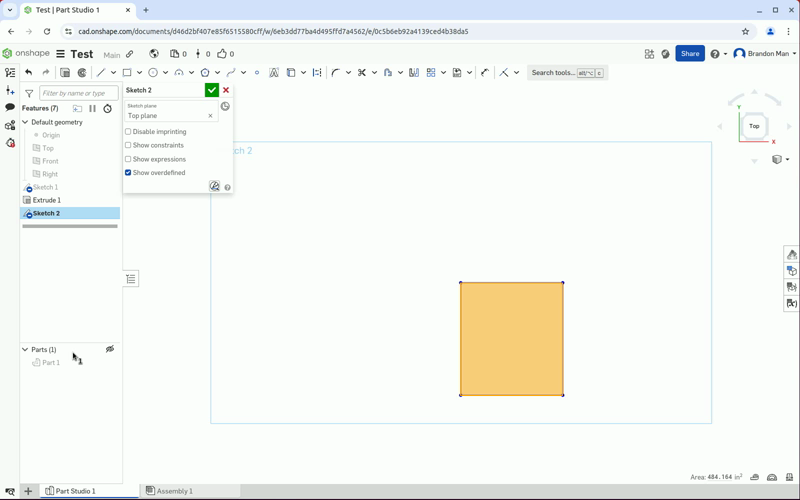
key(shift+y)
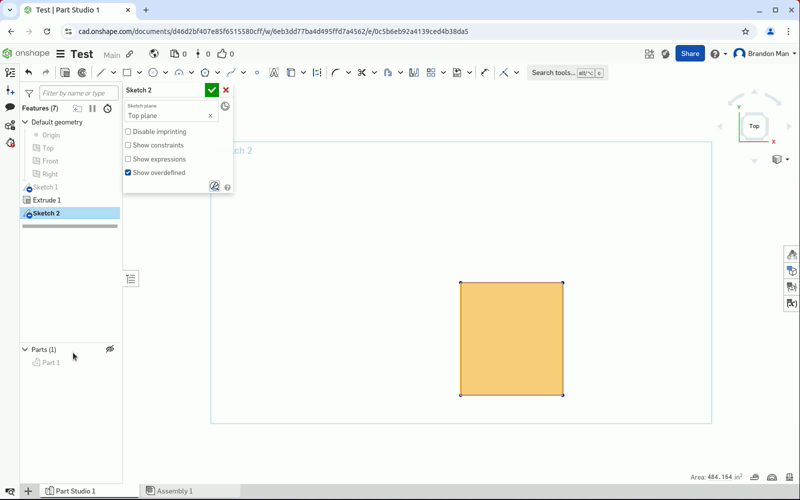
key(shift+e)
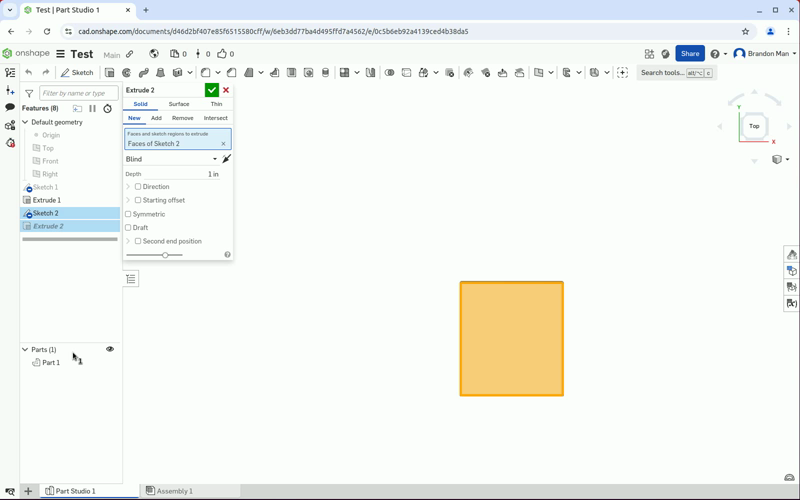
mouse_move(143, 106)
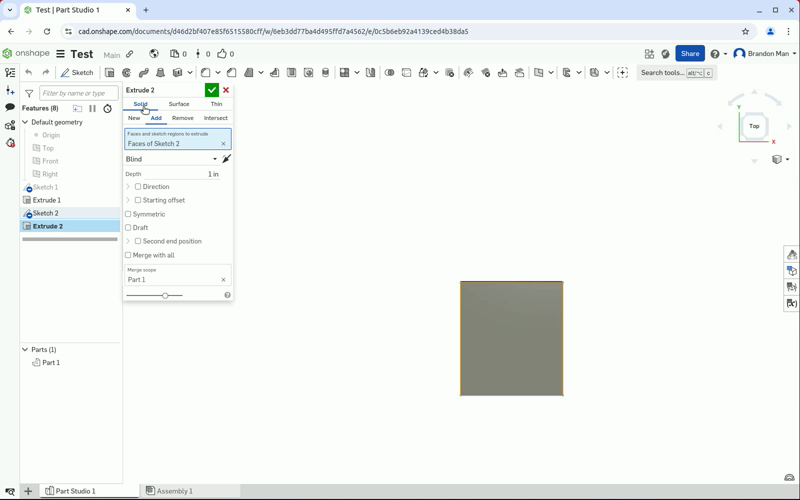
click(143, 106)
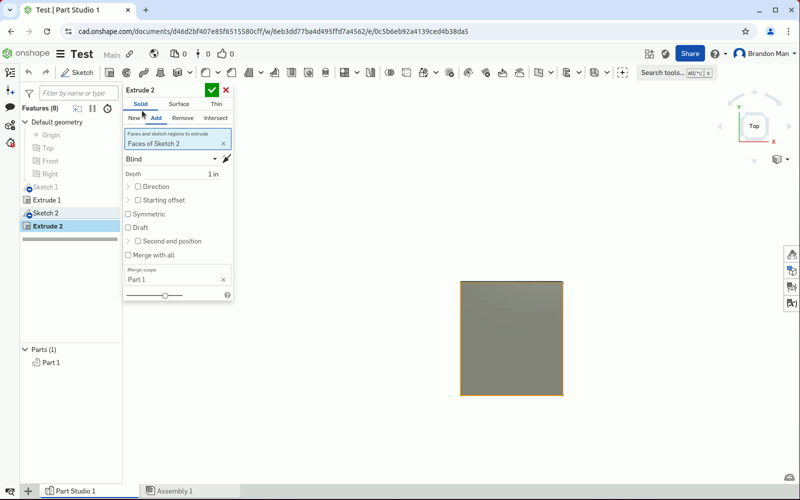
mouse_move(137, 120)
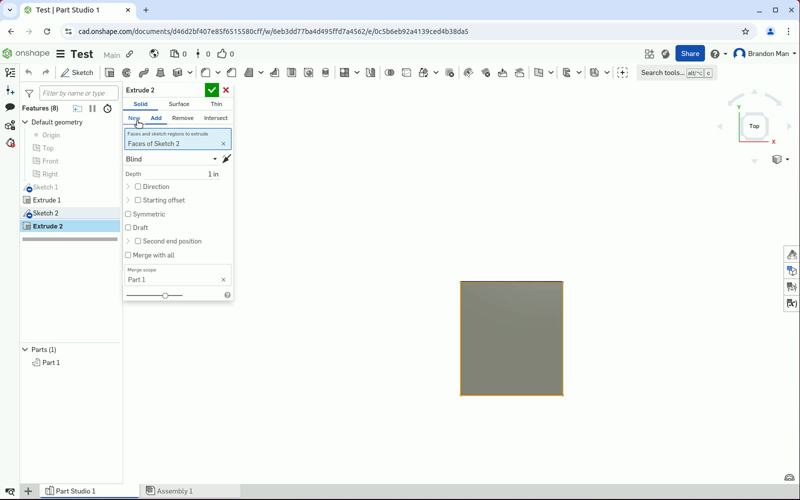
click(137, 120)
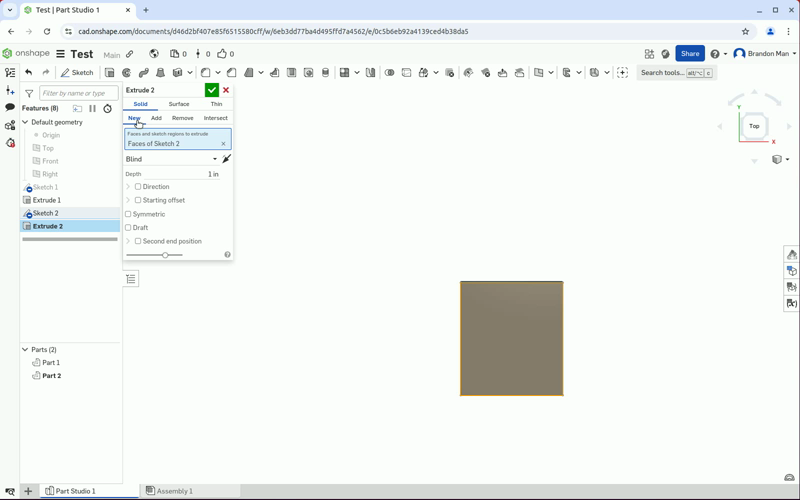
key(tab, 4)
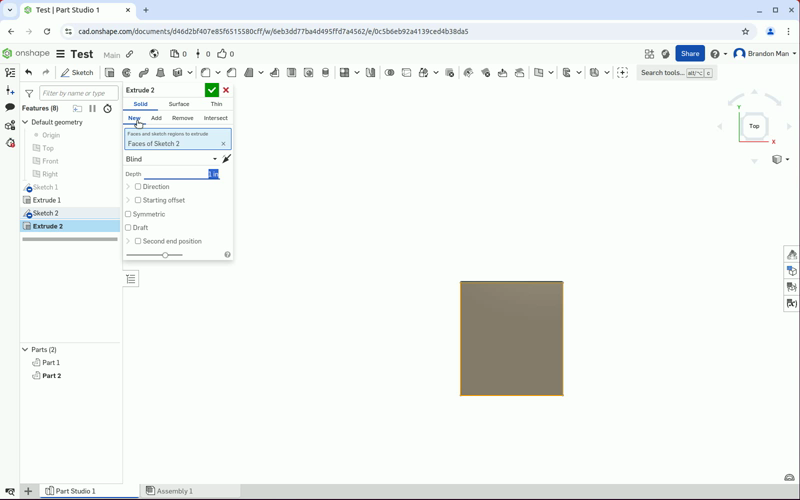
text(-0.241)
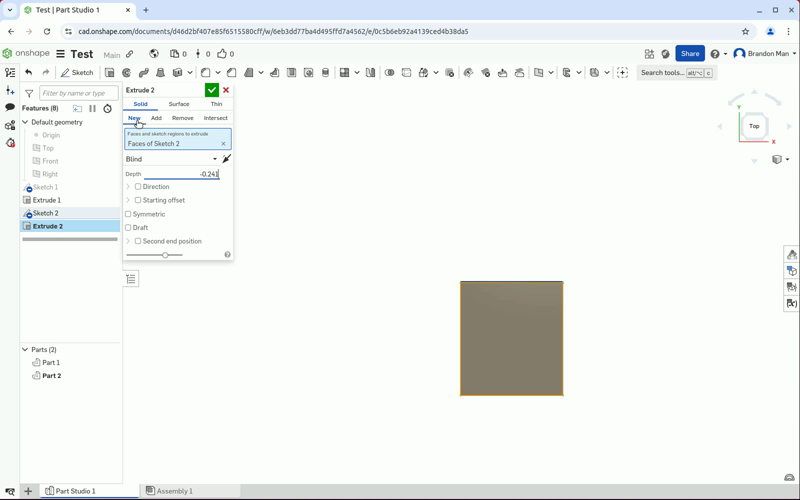
key(enter)
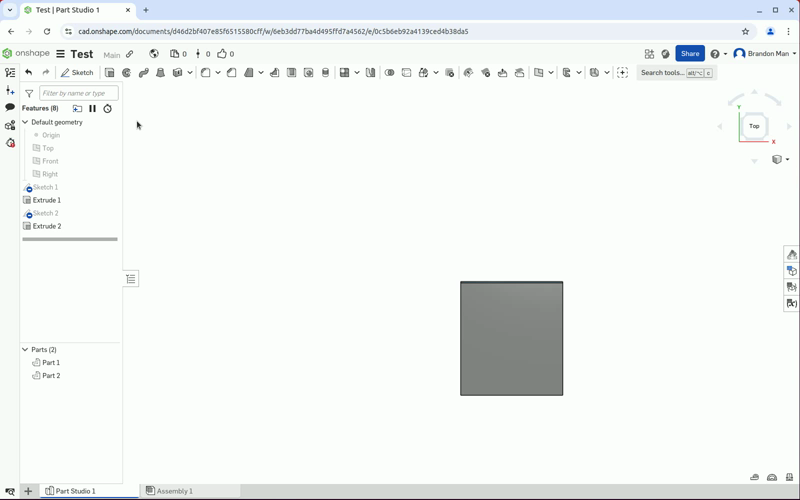
key(shift+h)
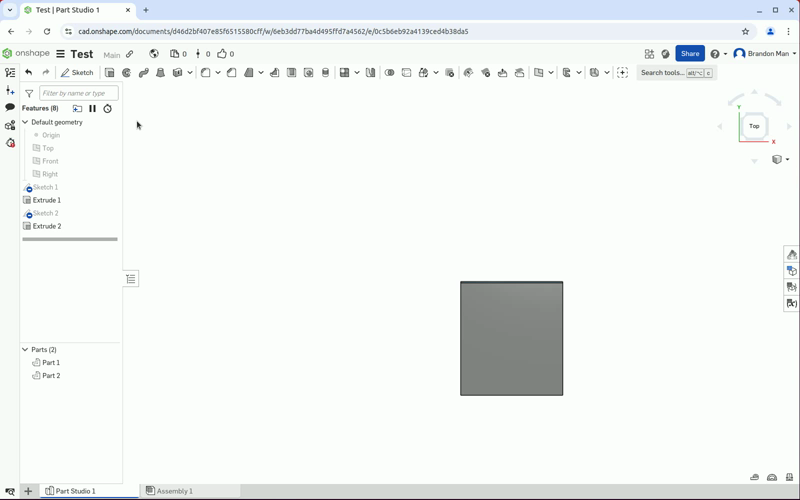
key(shift+h)
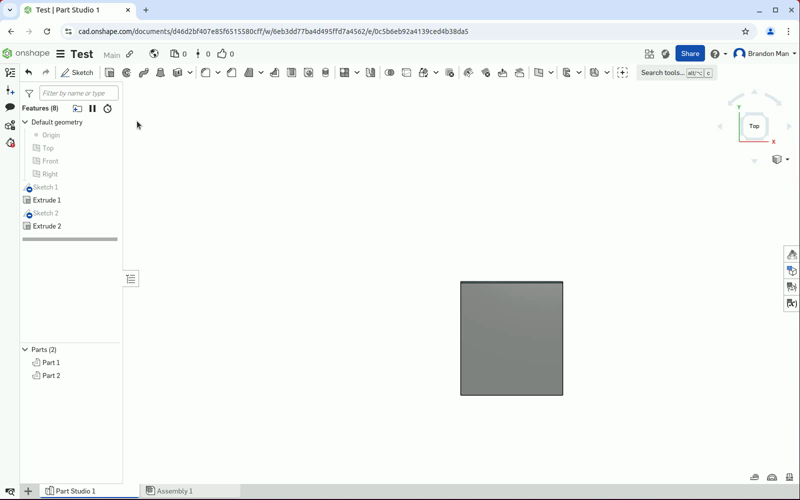
mouse_move(73, 189)
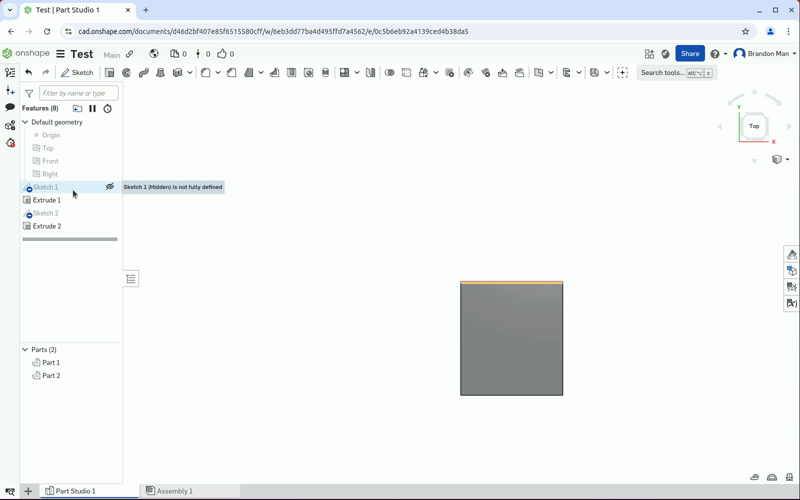
click(73, 189)
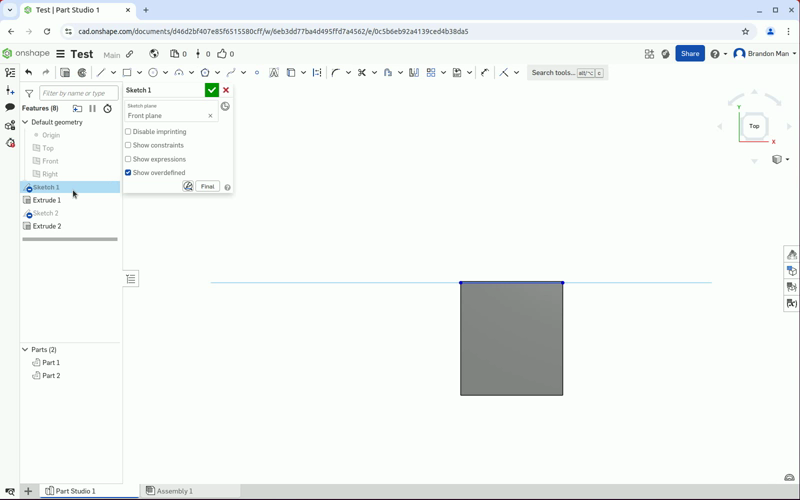
mouse_move(229, 92)
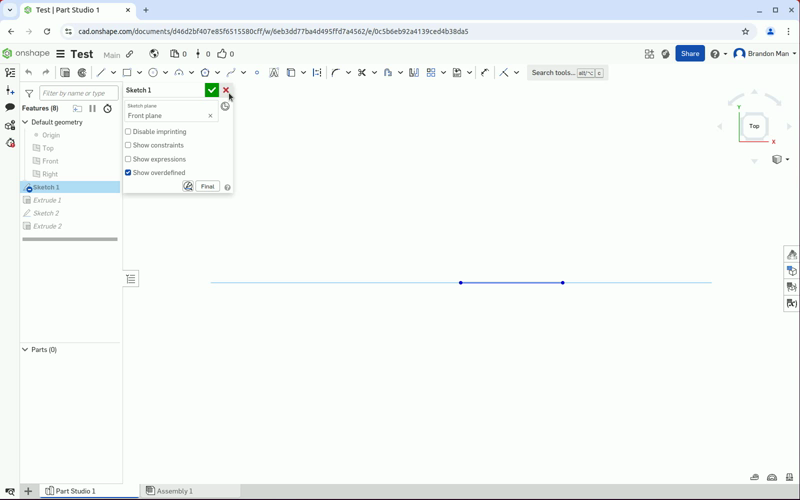
click(229, 92)
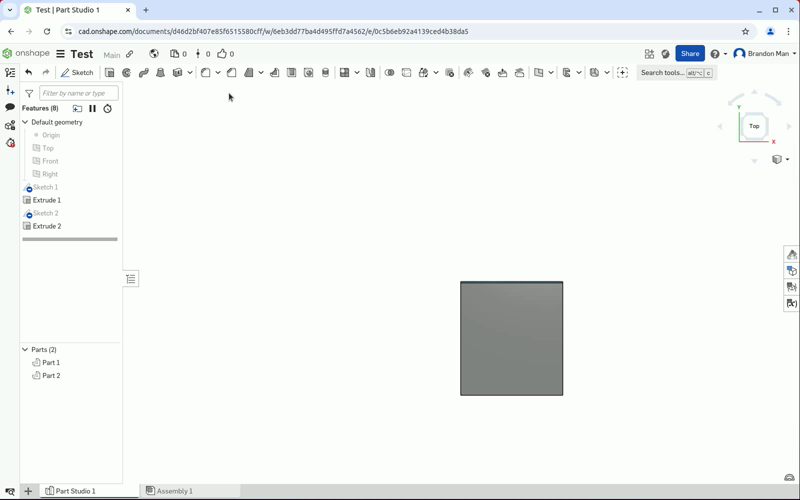
mouse_move(73, 352)
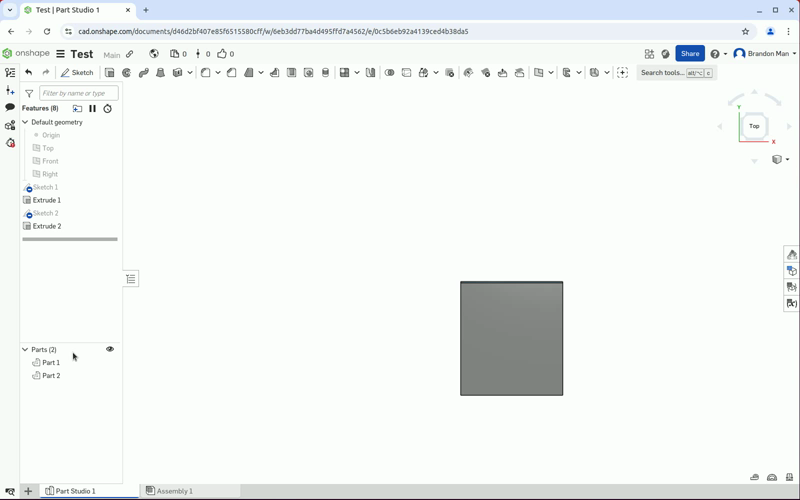
key(y)
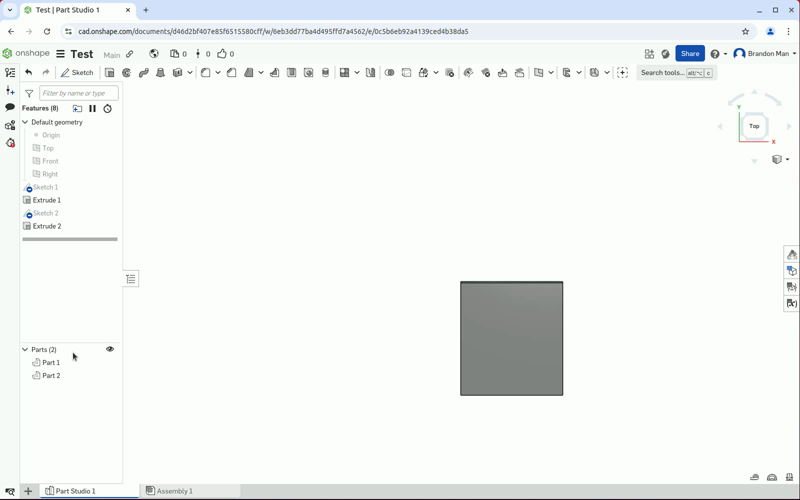
key(shift+p)
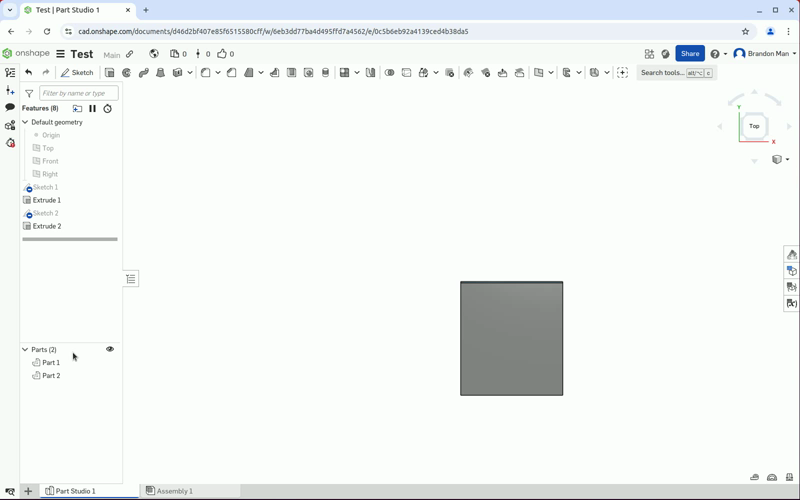
key(space)
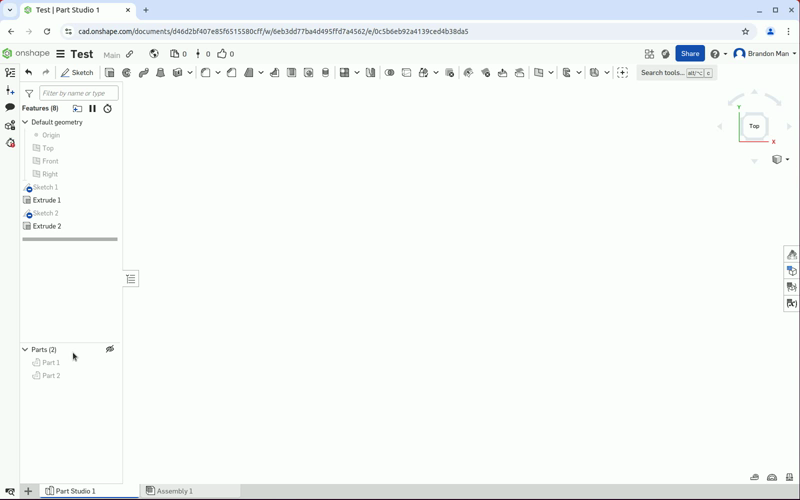
key_down(shift)
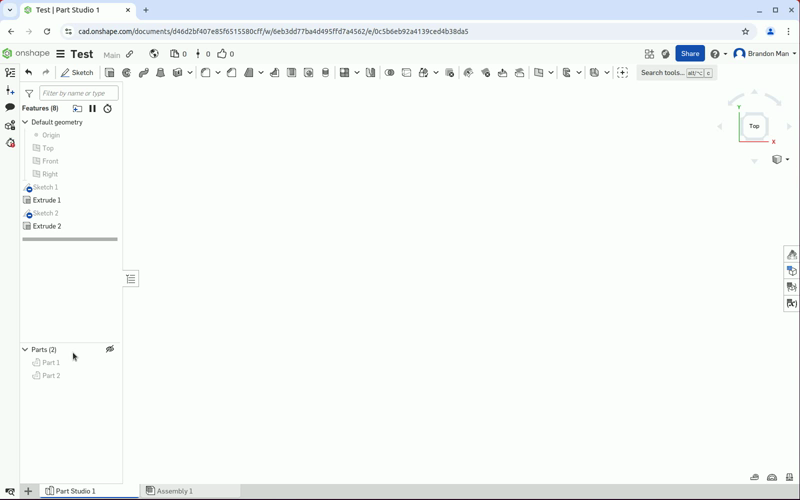
key(up)
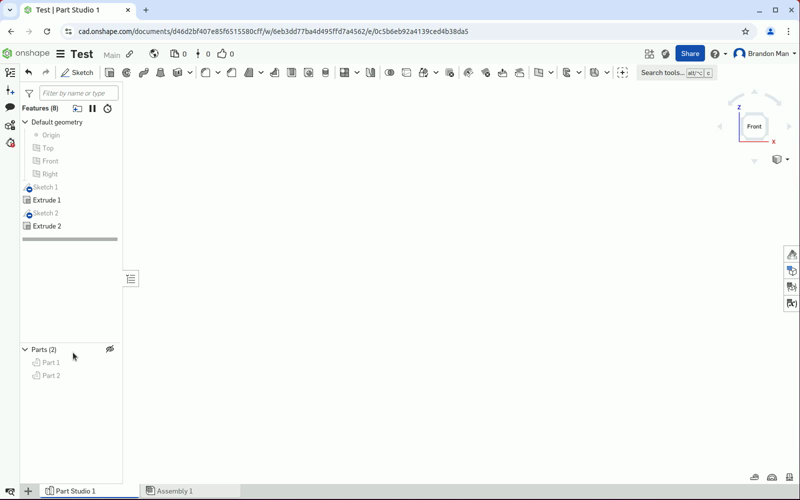
key_up(shift)
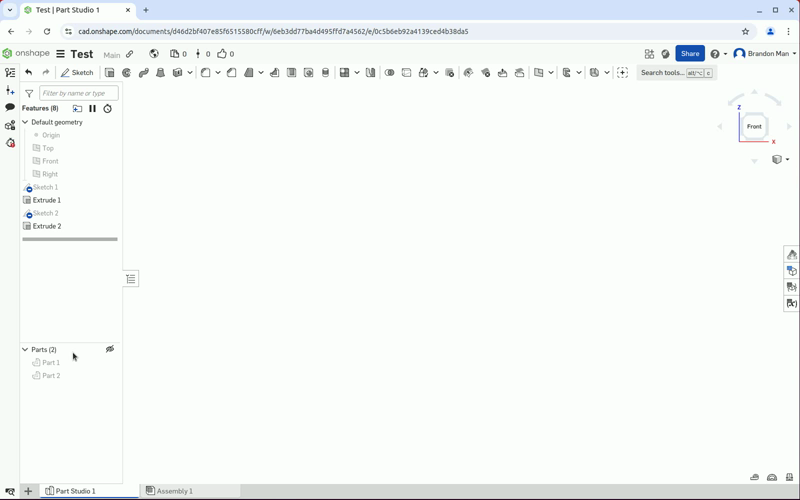
key(space)
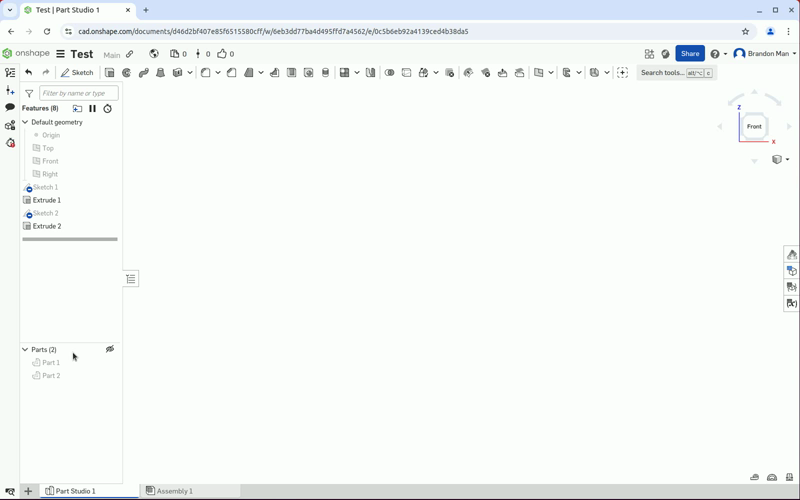
key_down(shift)
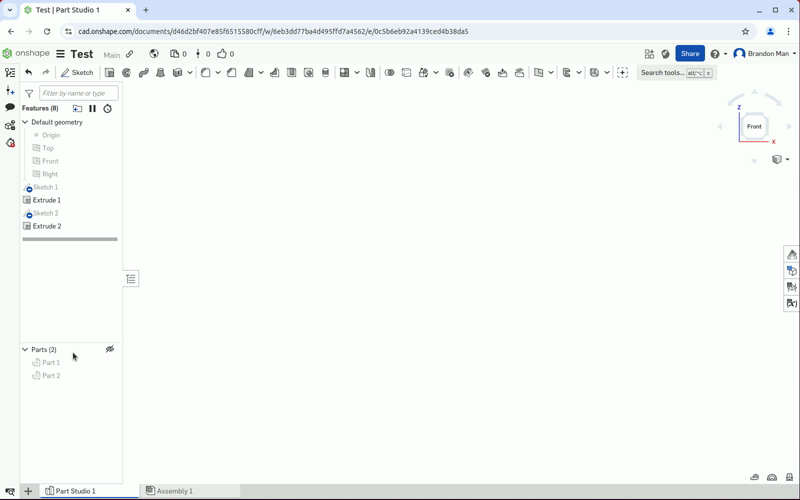
key(left)
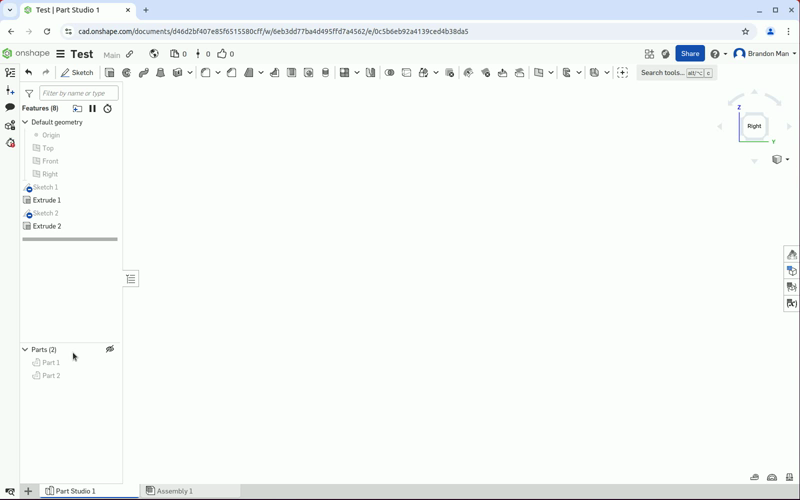
key_up(shift)
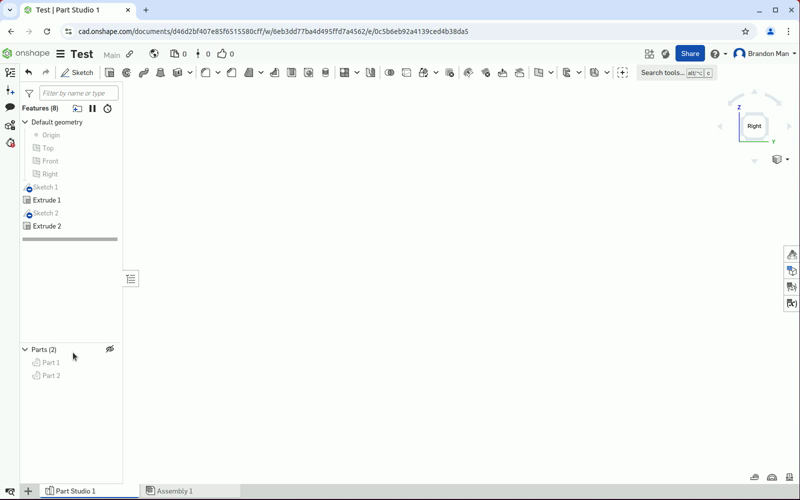
mouse_move(73, 352)
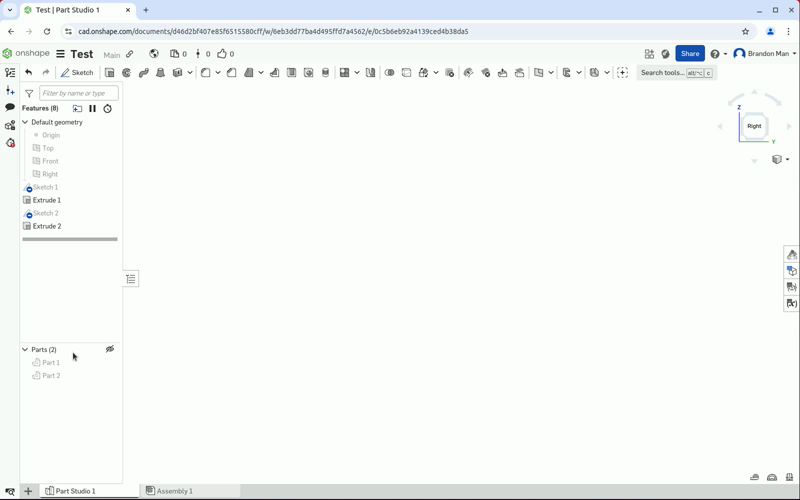
key(shift+y)
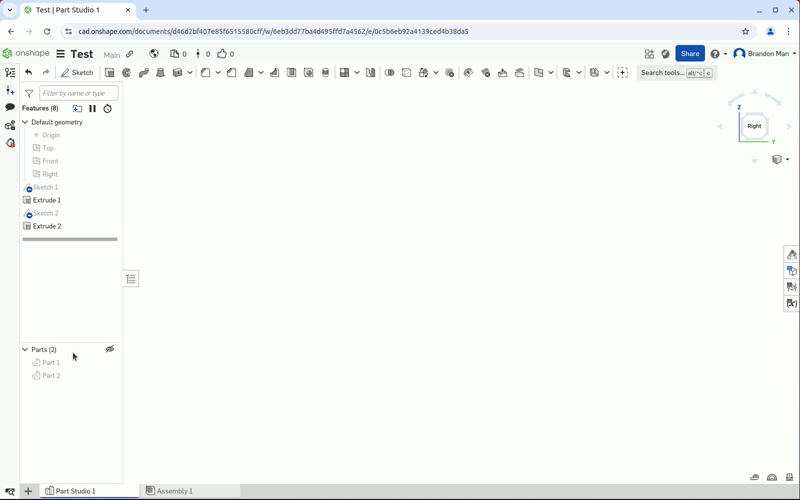
key(shift+s)
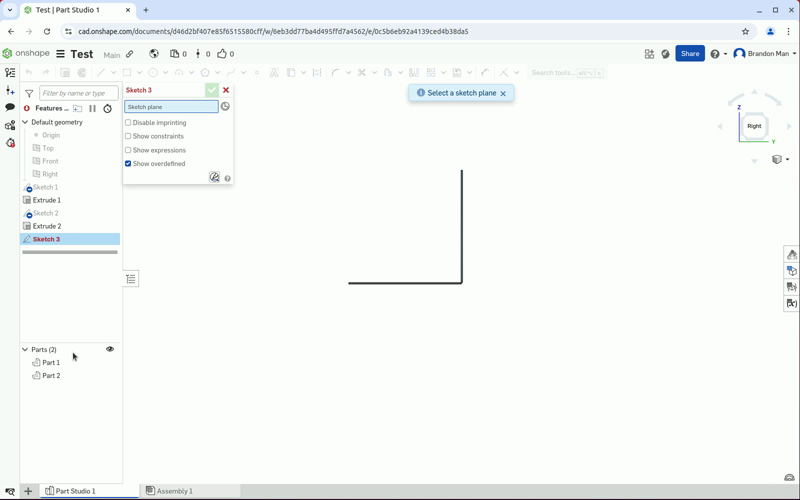
mouse_move(73, 176)
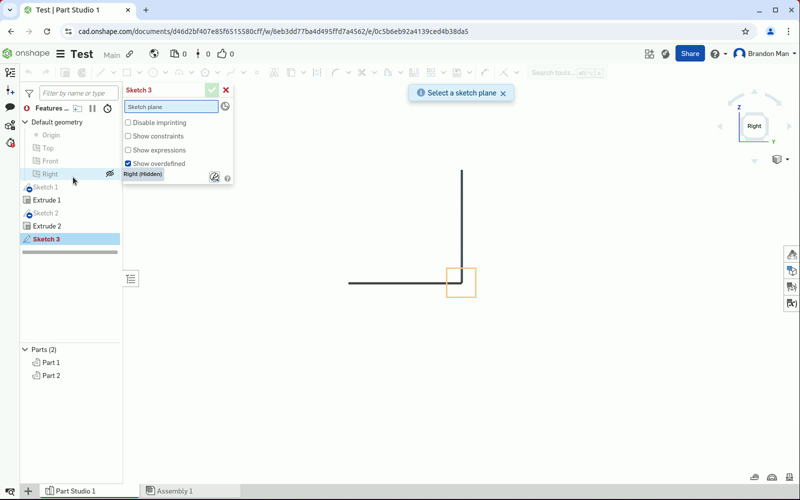
click(73, 176)
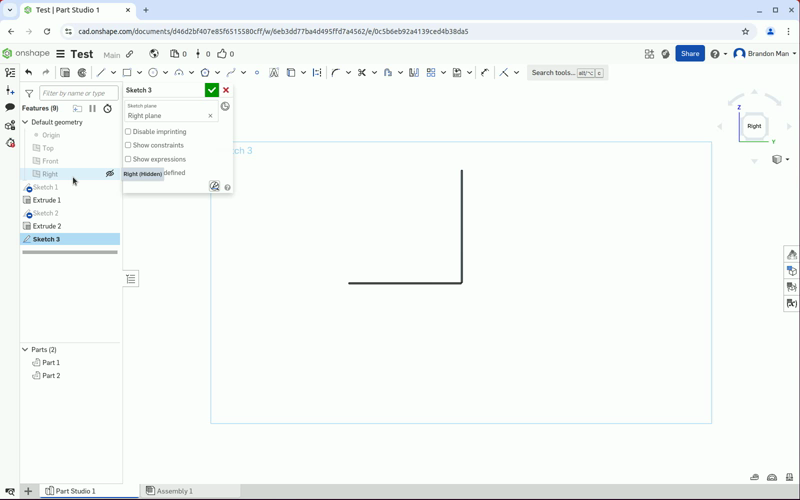
mouse_move(73, 352)
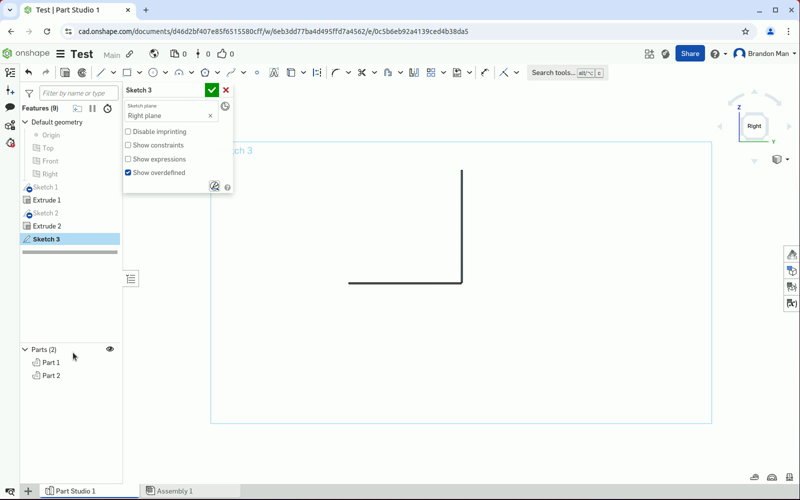
key(y)
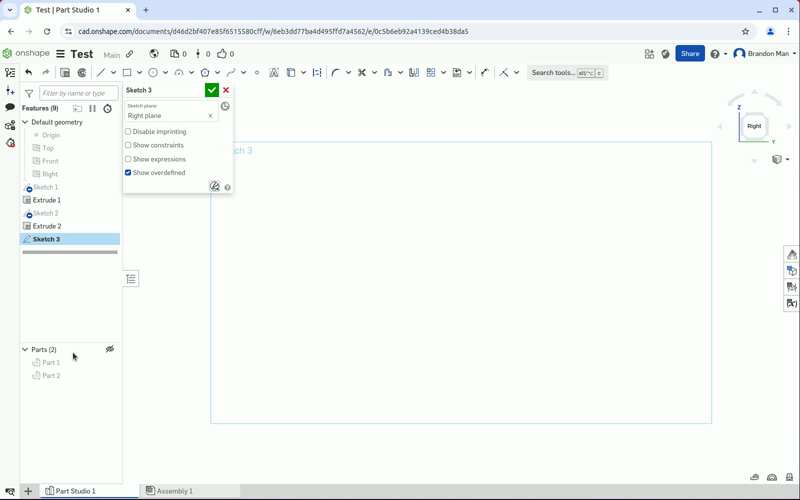
key(l)
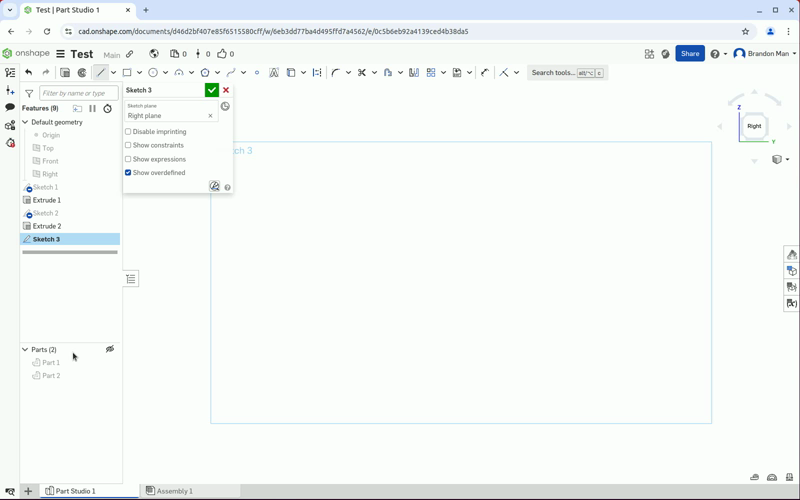
key_down(shift)
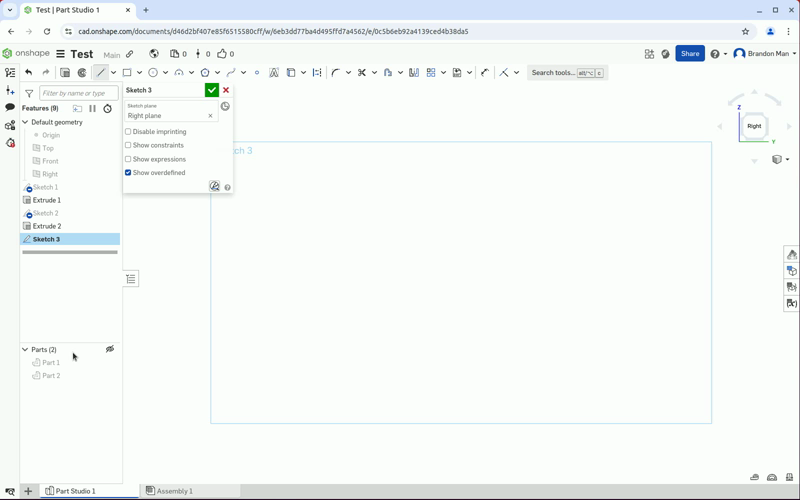
mouse_move(348, 282)
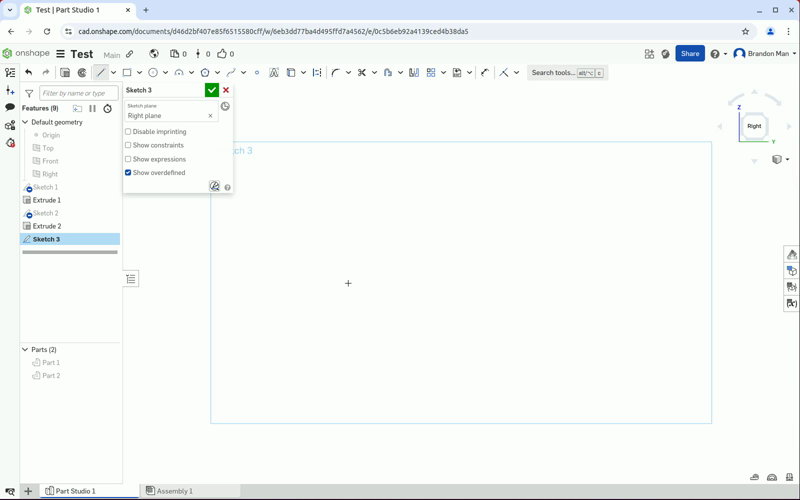
click(348, 282)
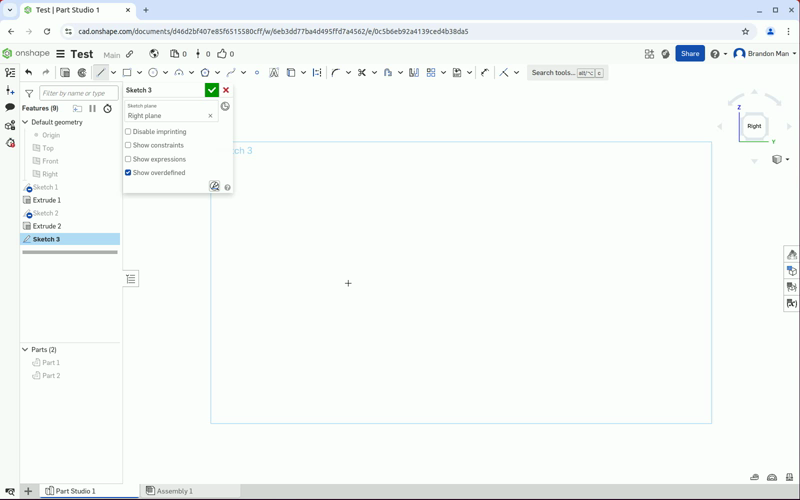
key_up(shift)
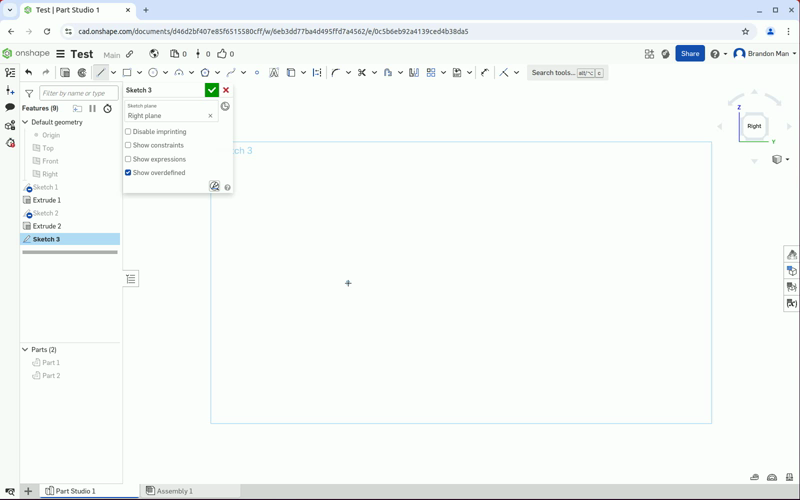
key_down(shift)
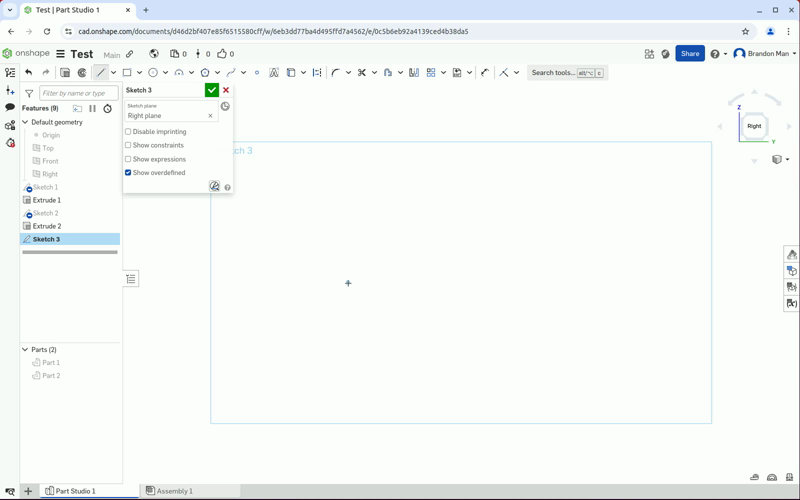
mouse_move(460, 282)
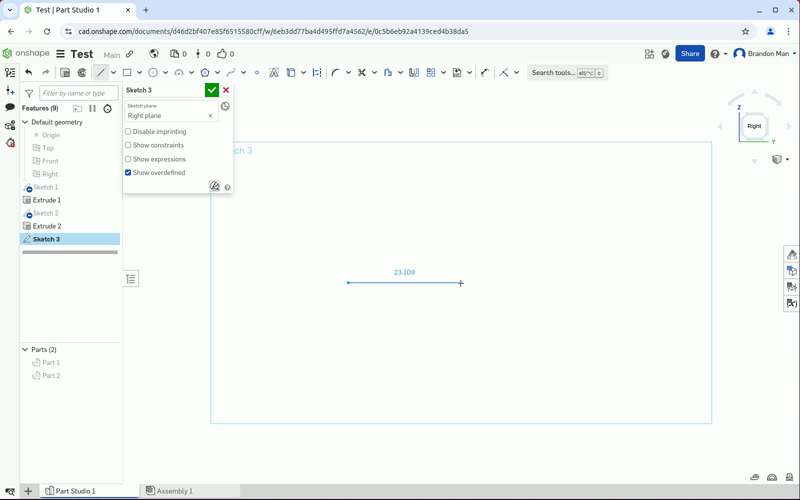
click(460, 282)
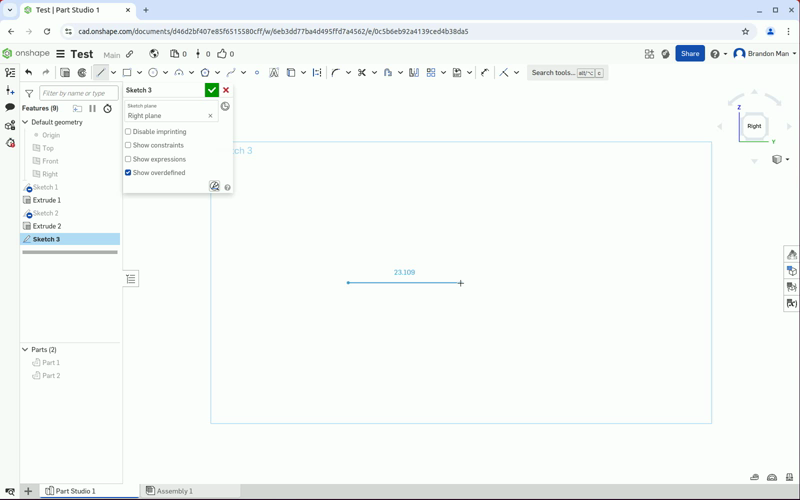
key_up(shift)
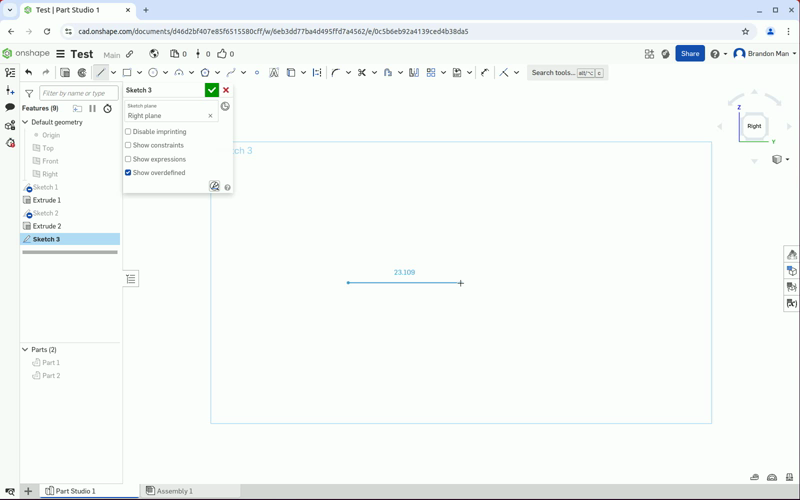
key_down(shift)
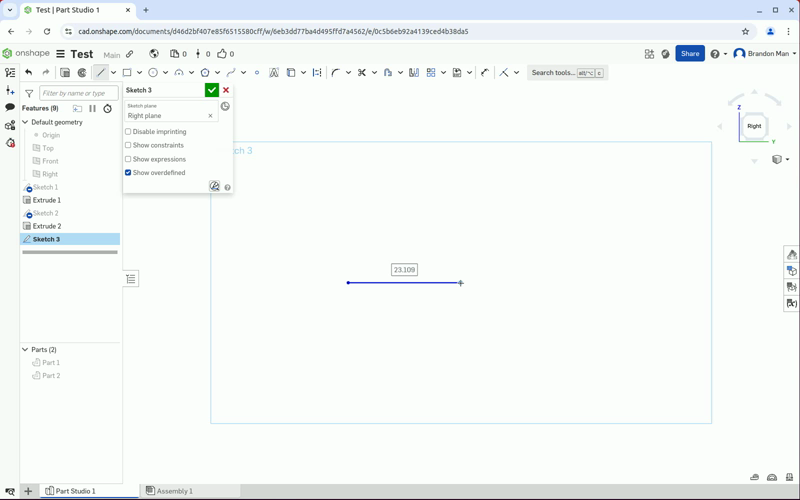
mouse_move(460, 170)
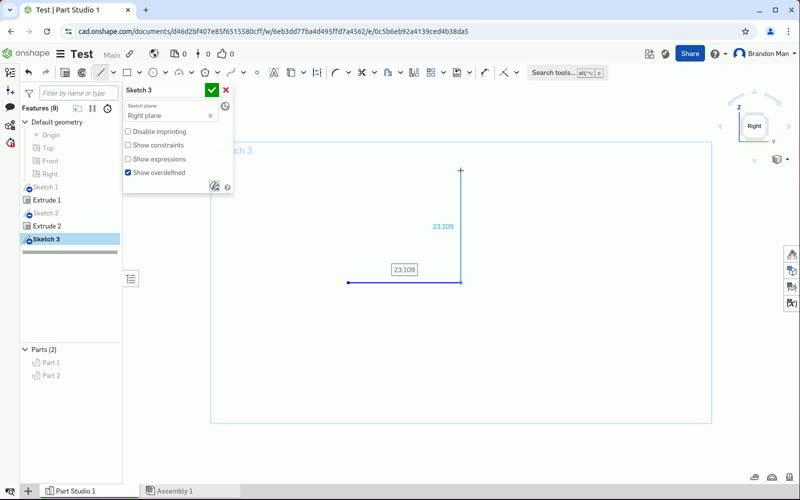
click(460, 170)
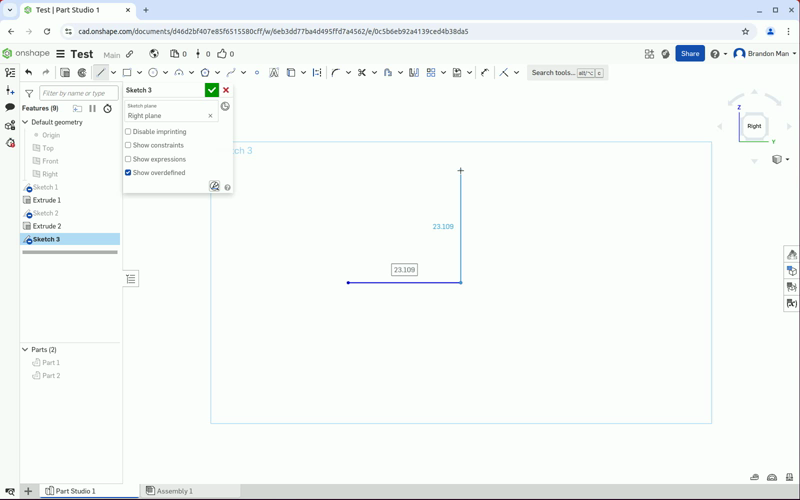
key_up(shift)
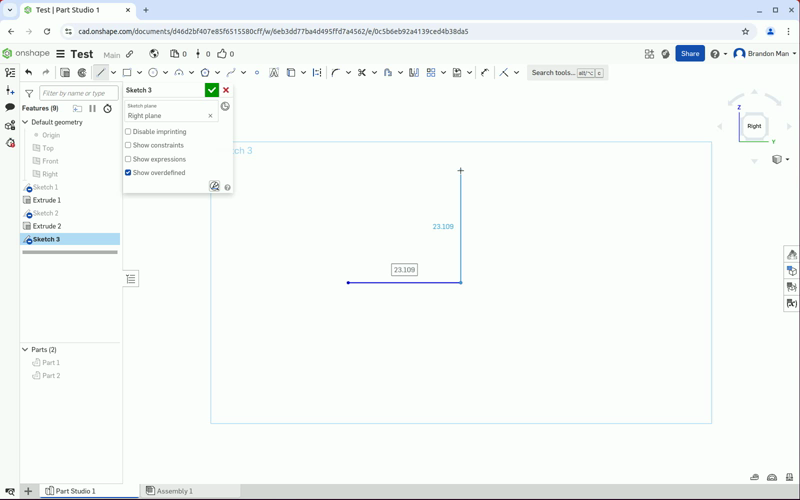
key_down(shift)
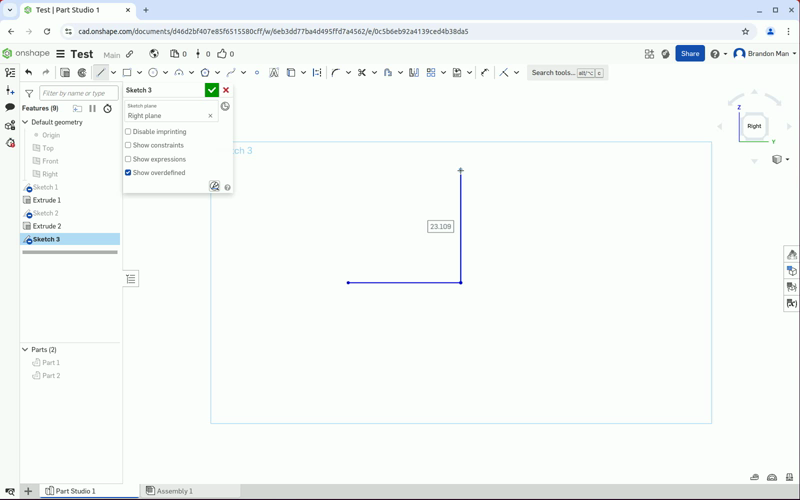
mouse_move(348, 170)
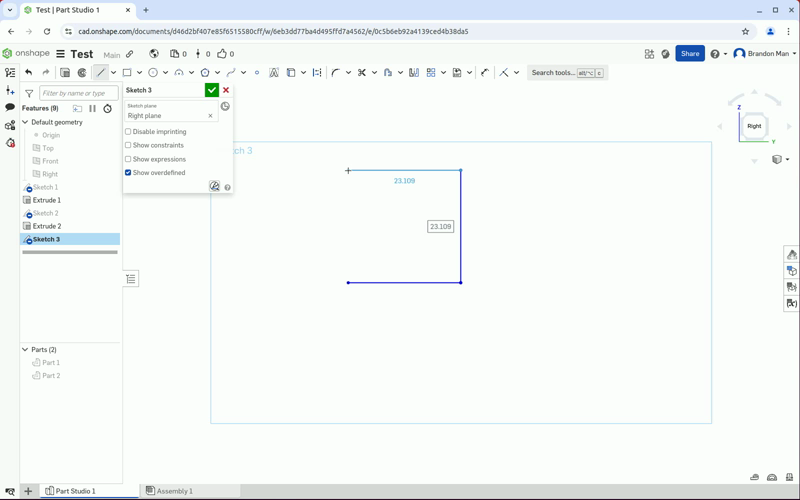
click(348, 170)
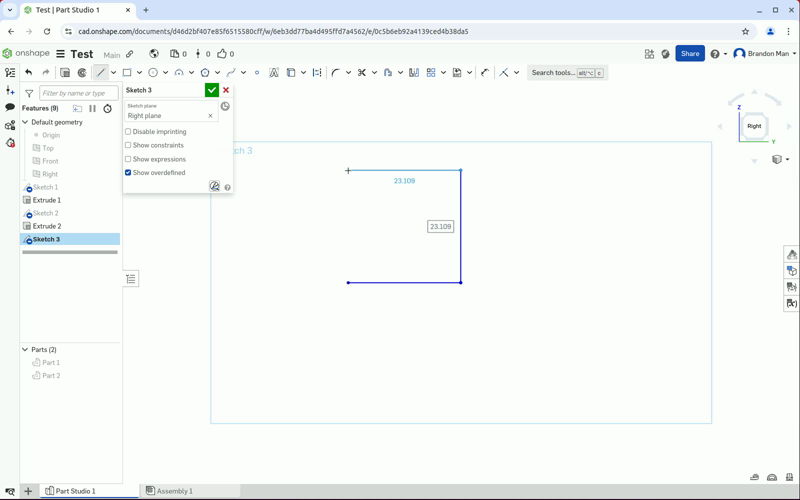
key_up(shift)
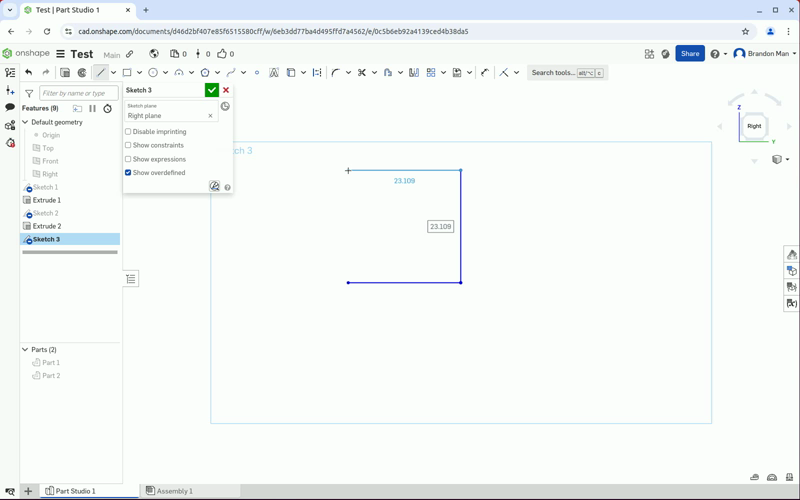
key_down(shift)
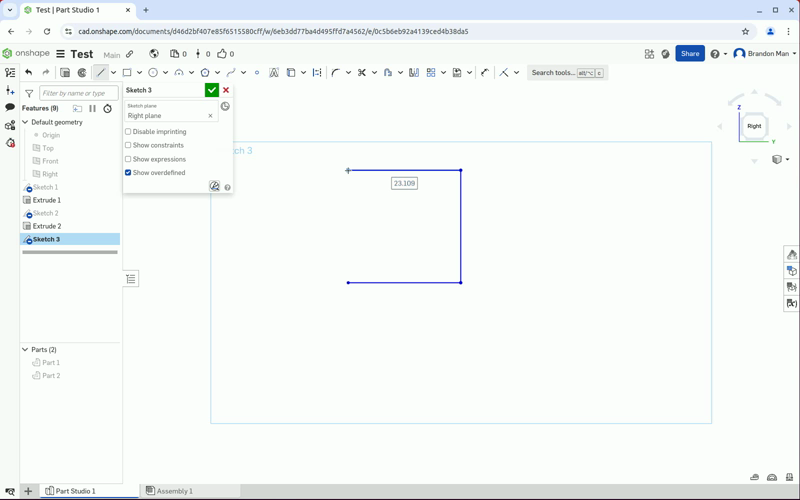
mouse_move(348, 282)
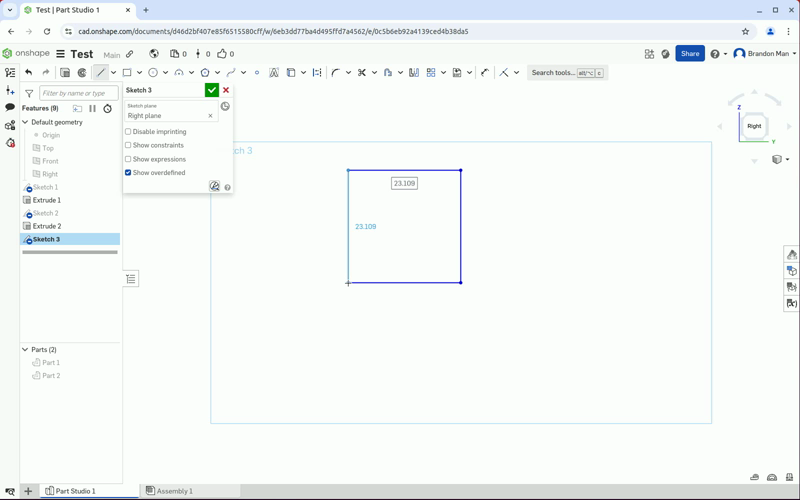
key_up(shift)
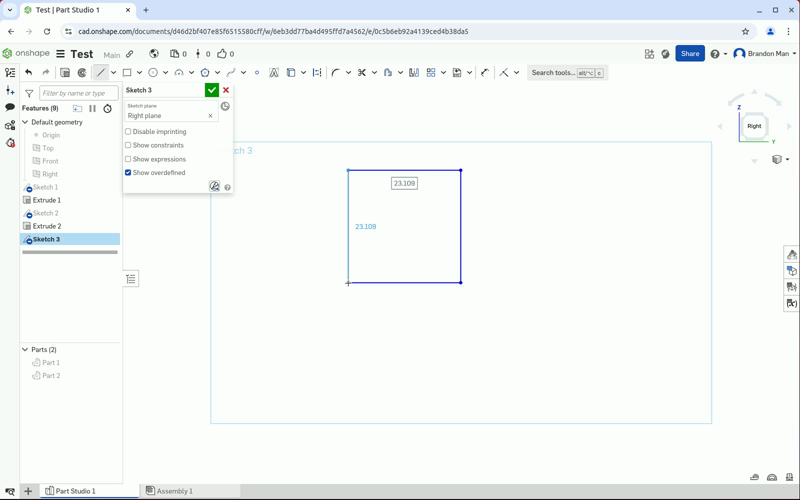
click(348, 282)
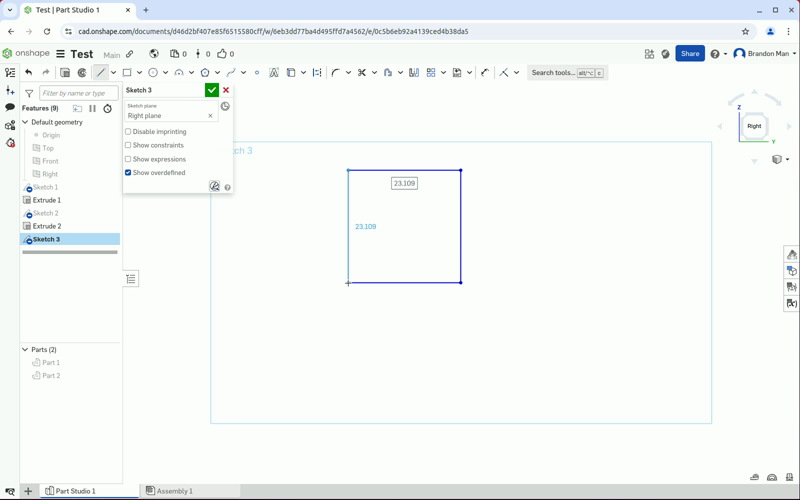
key(esc)
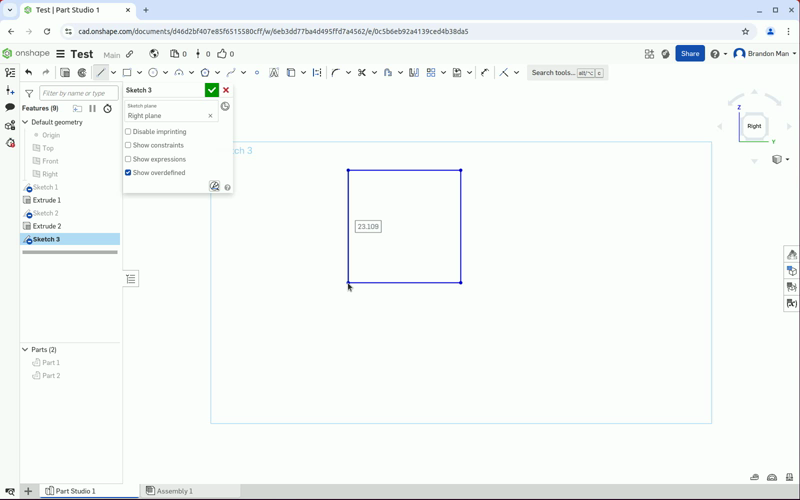
mouse_move(363, 252)
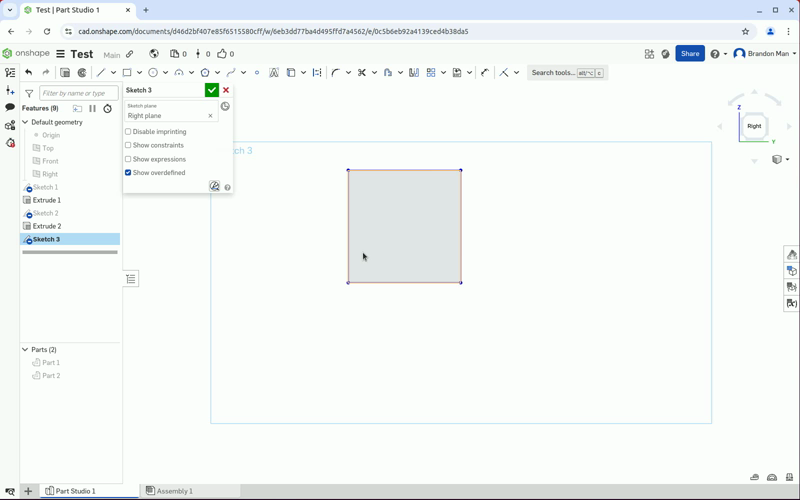
click(363, 252)
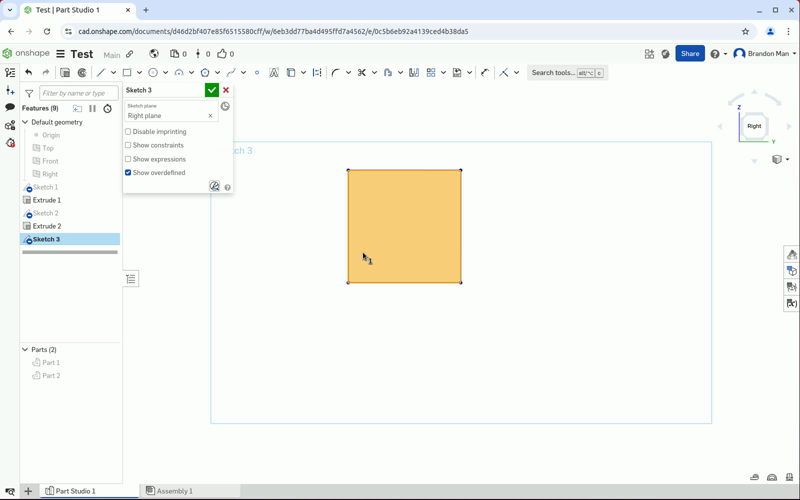
mouse_move(73, 352)
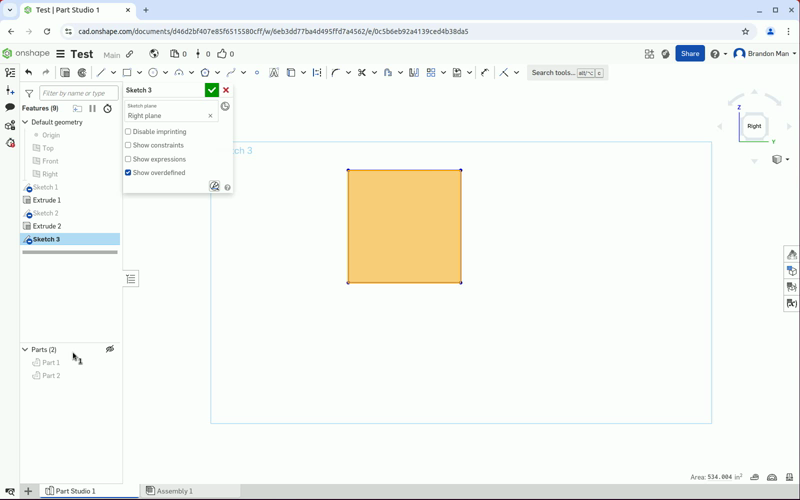
key(shift+y)
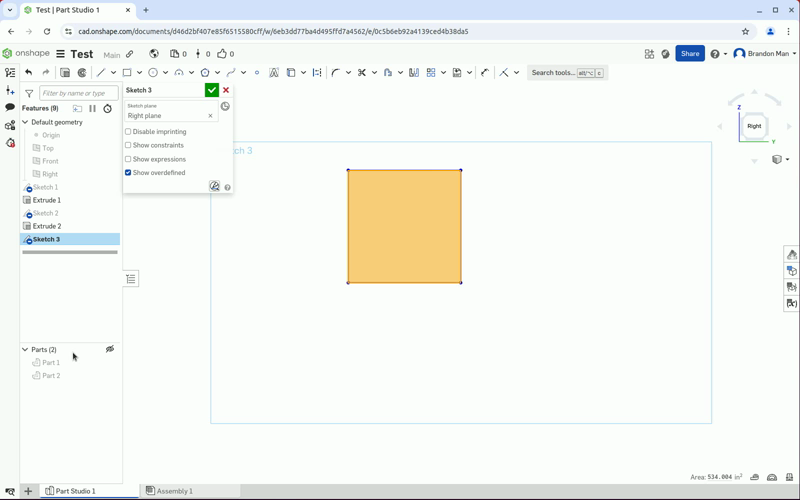
key(shift+e)
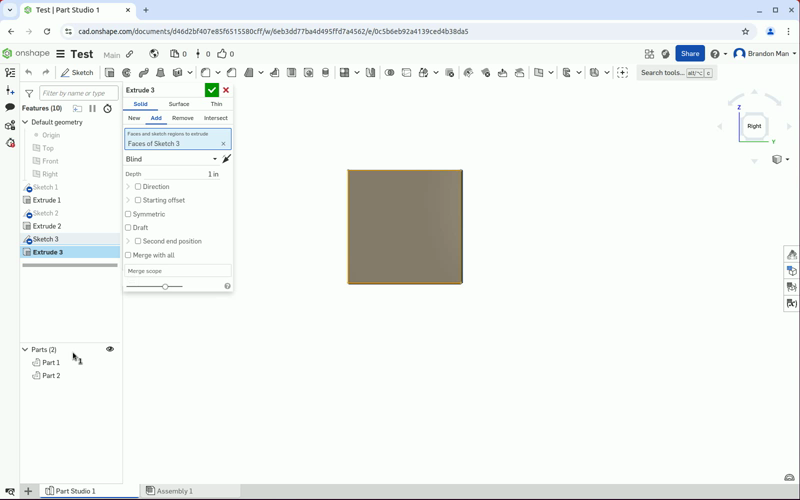
mouse_move(143, 106)
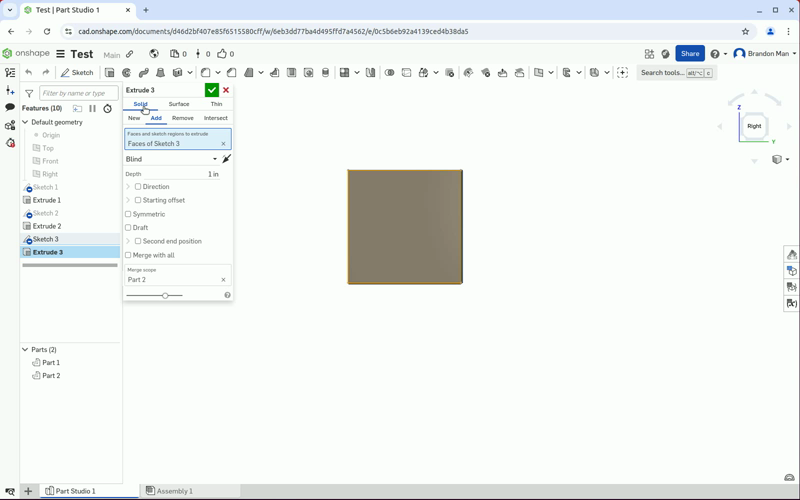
click(143, 106)
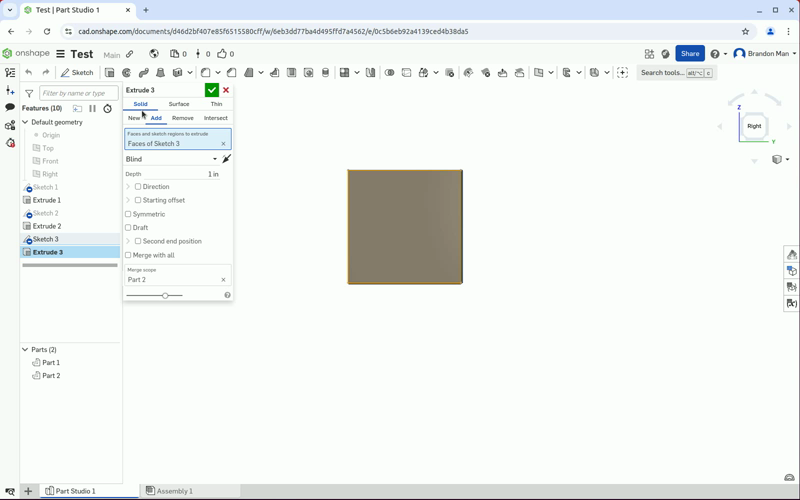
mouse_move(137, 120)
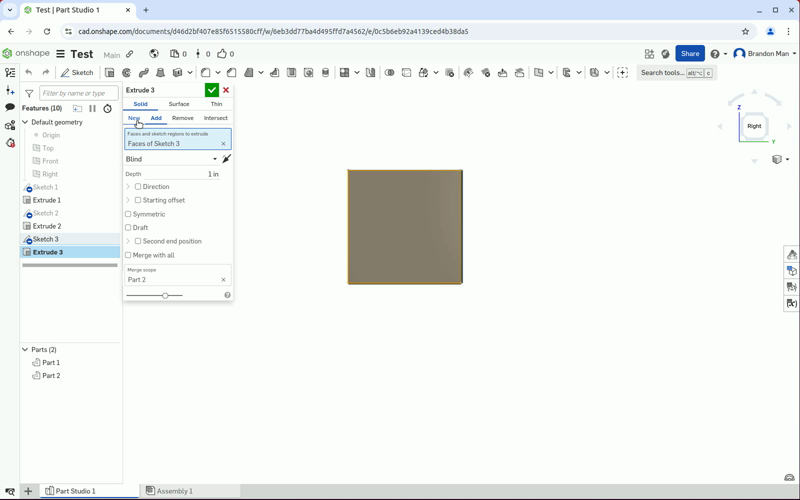
click(137, 120)
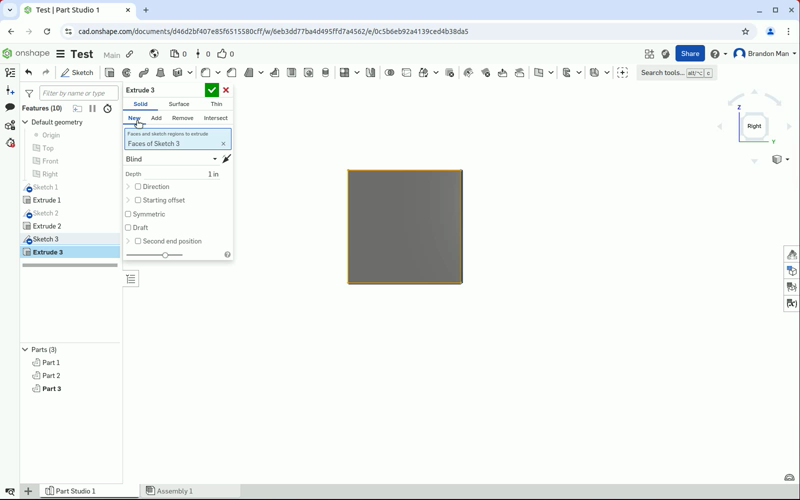
key(tab, 4)
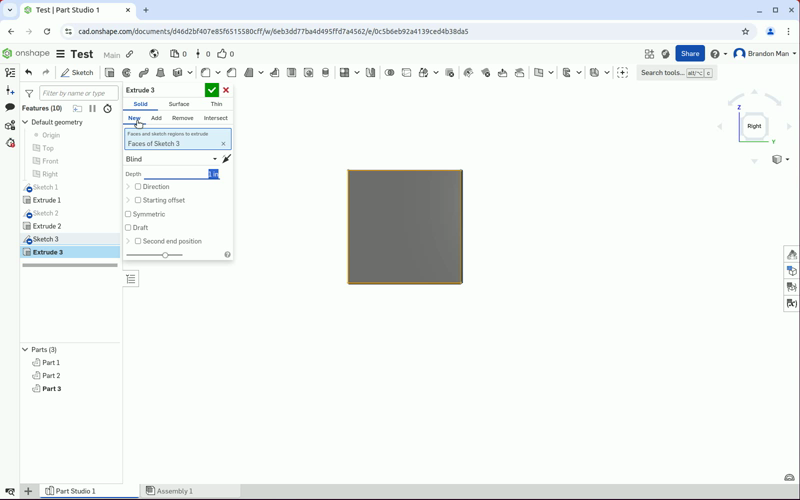
text(-0.241)
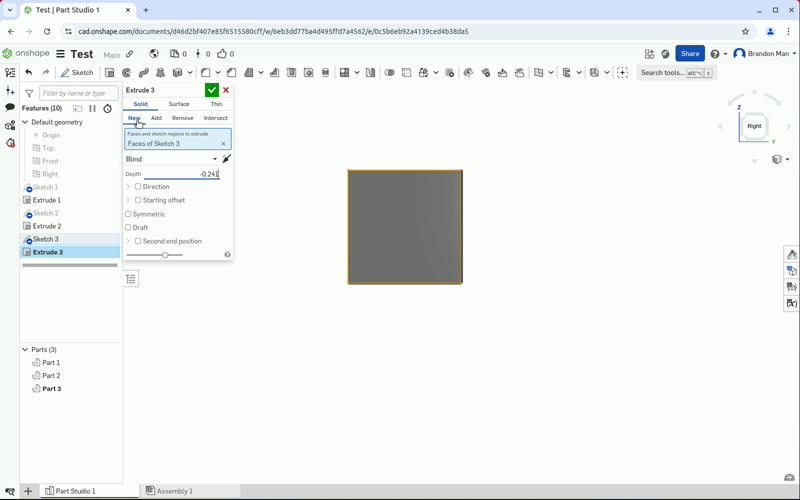
key(enter)
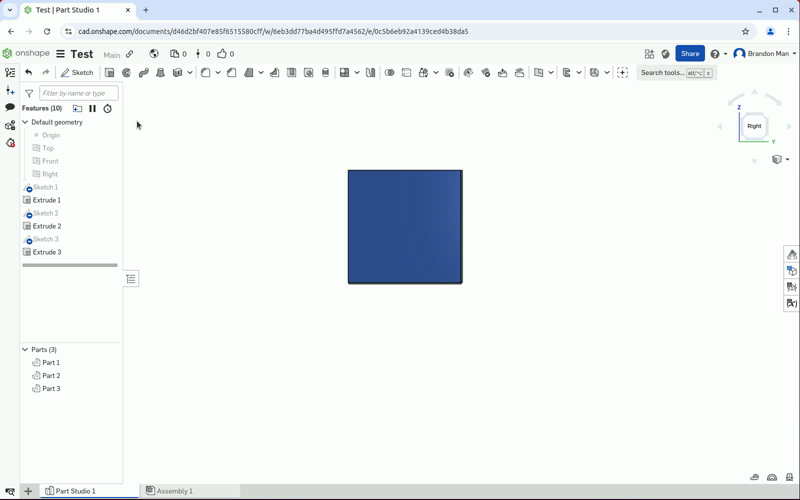
key(shift+h)
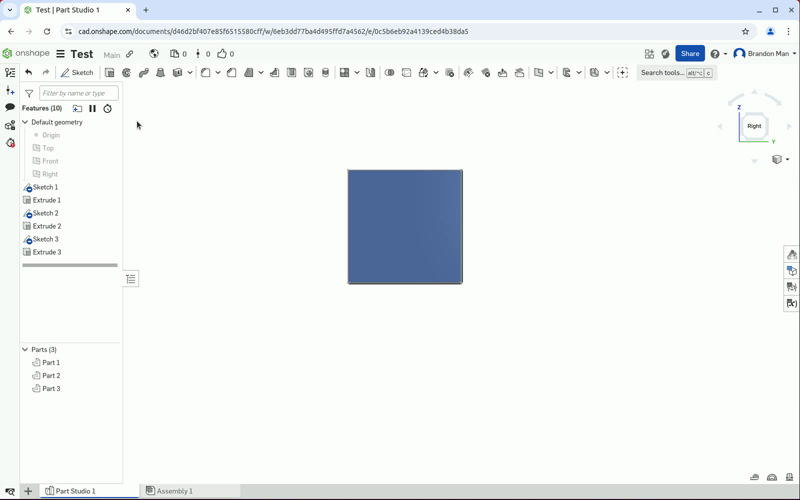
key(shift+h)
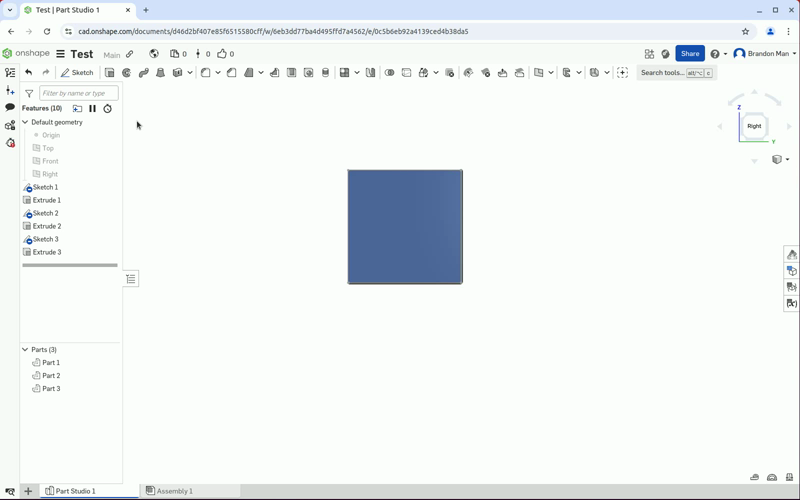
key(shift+7)
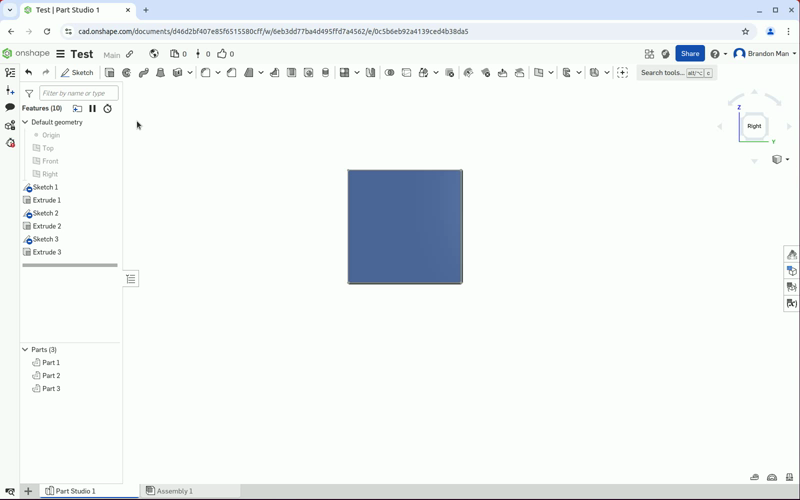
key(right, 2)
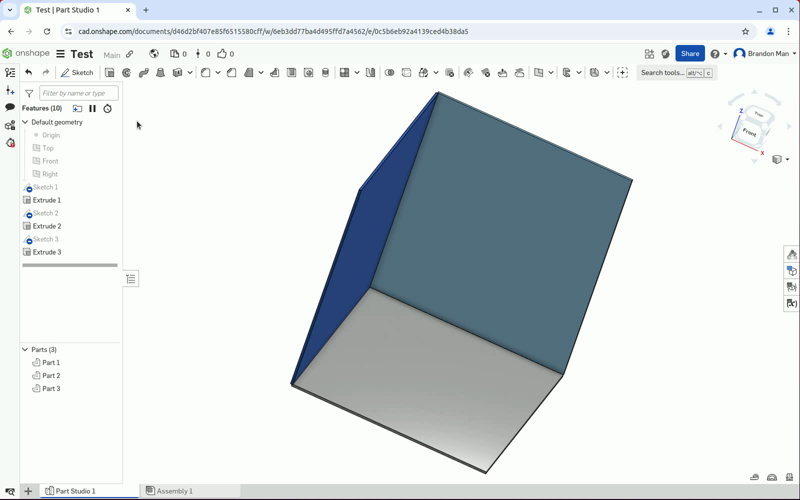
key(down, 2)
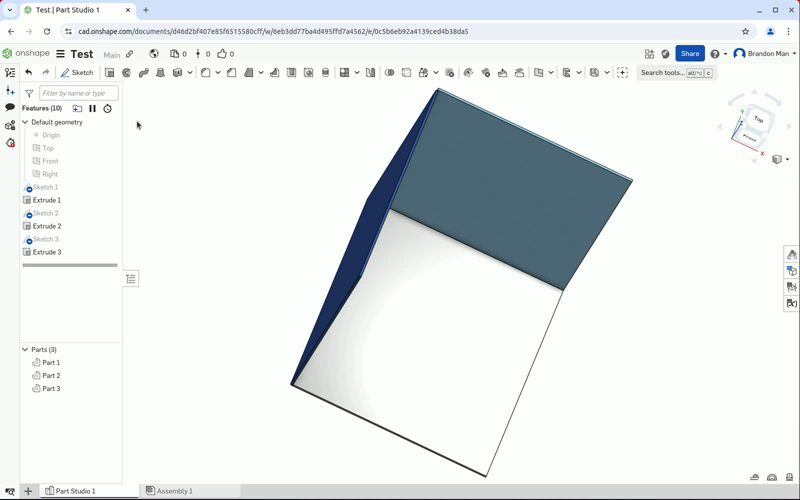
key(up, 2)
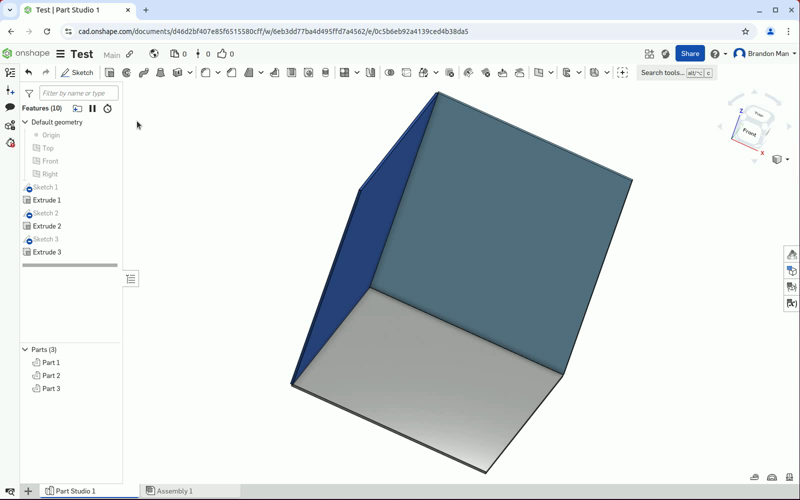
key(left, 2)
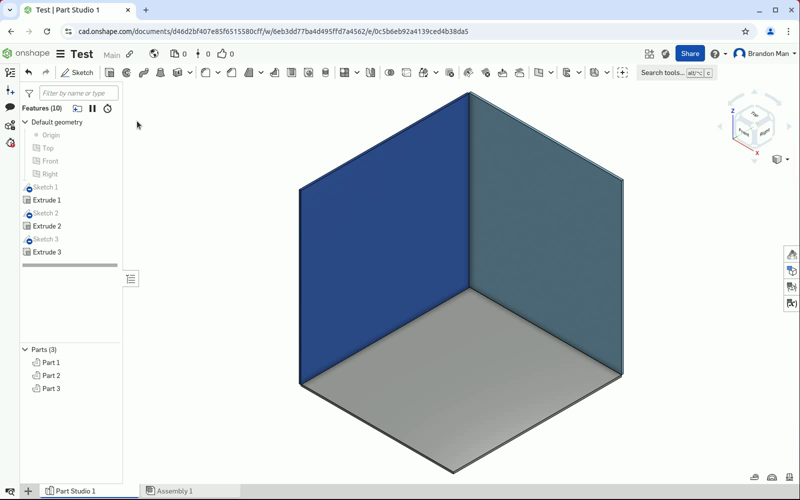
mouse_move(73, 189)
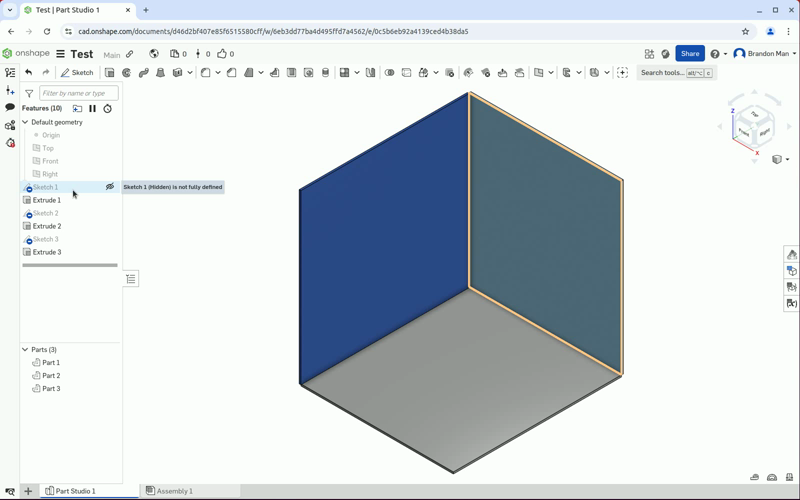
click(73, 189)